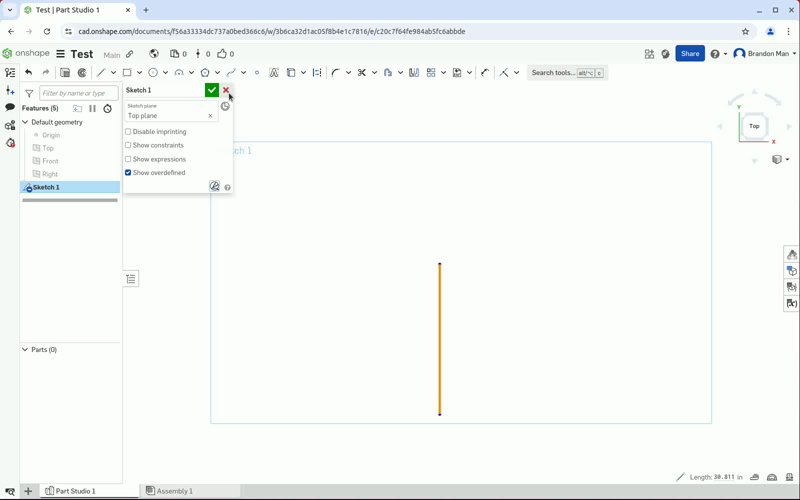
key(shift+h)
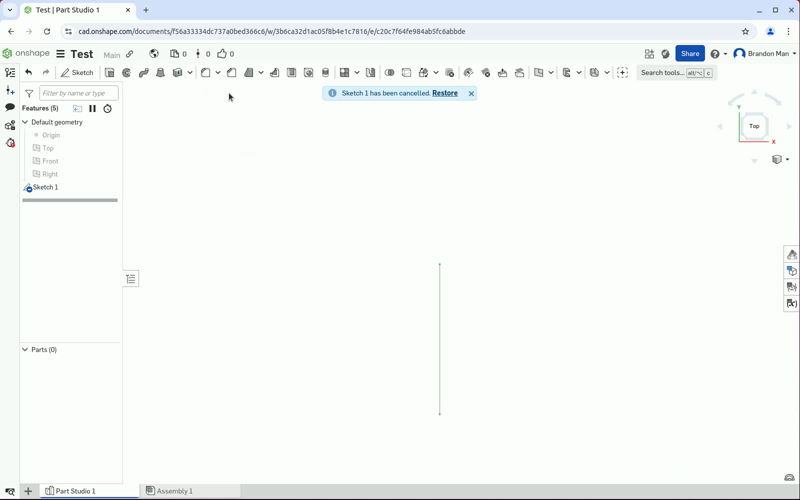
key(shift+s)
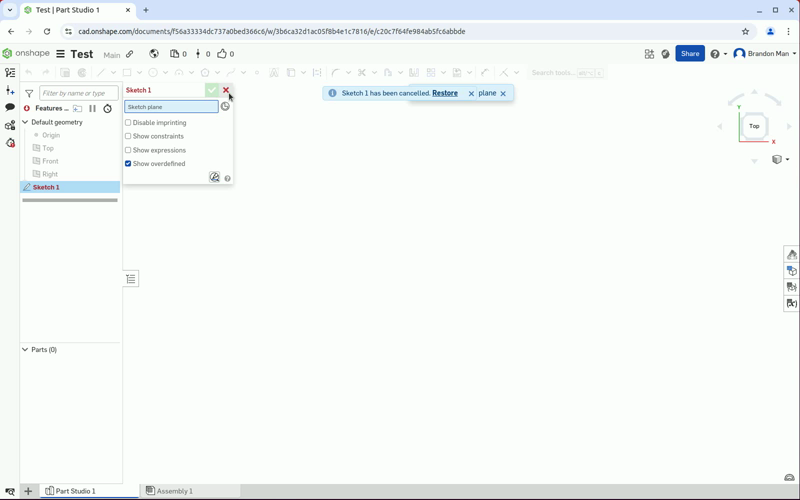
mouse_move(73, 150)
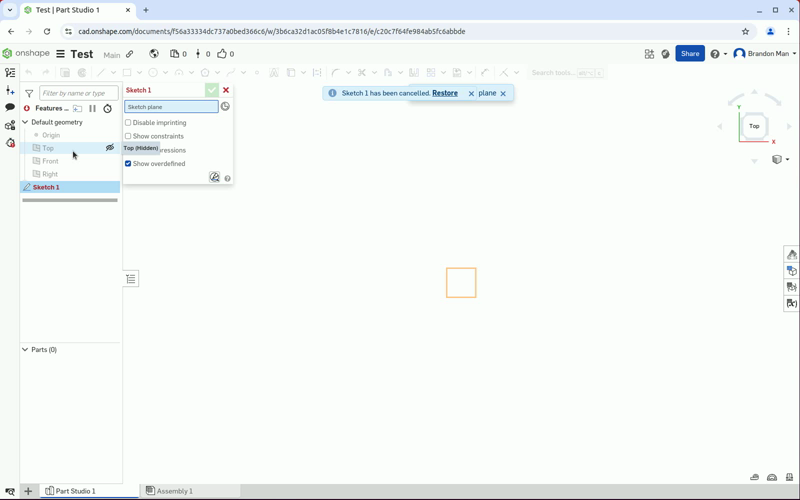
click(73, 150)
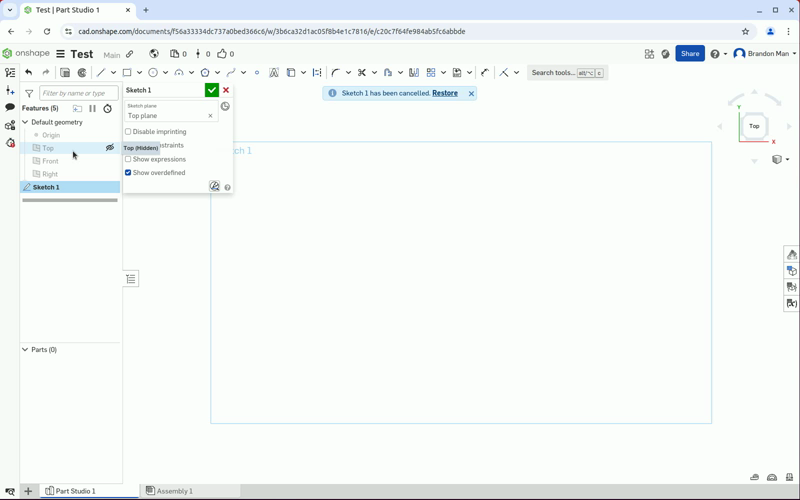
mouse_move(73, 352)
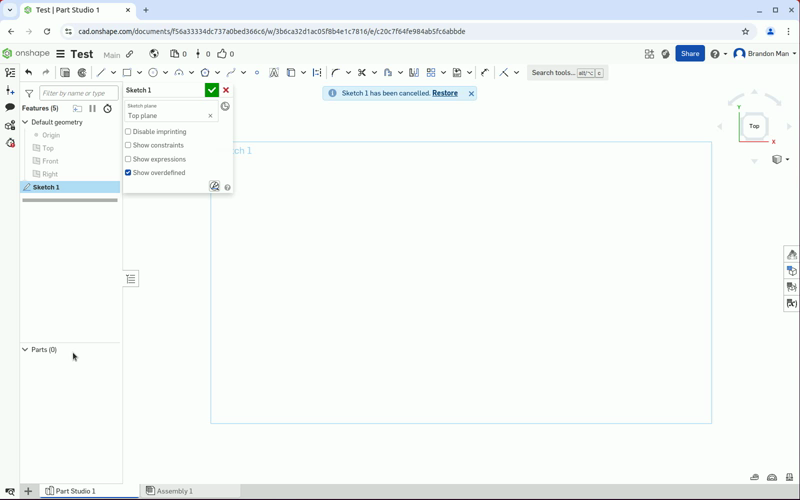
key(y)
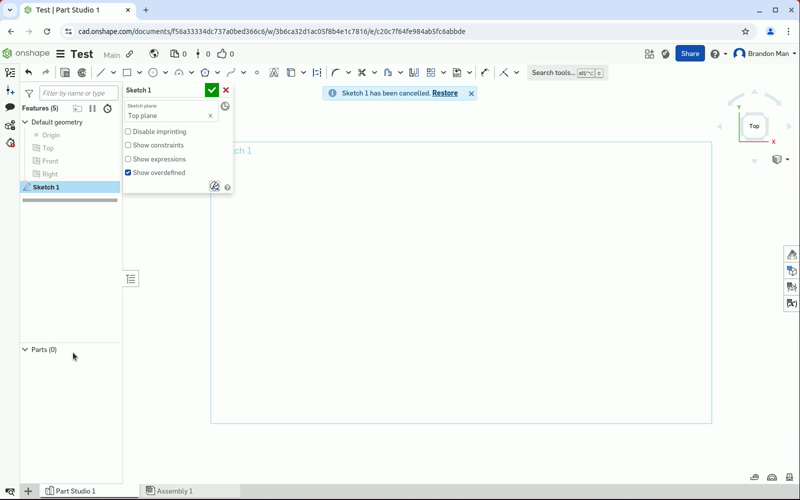
key(l)
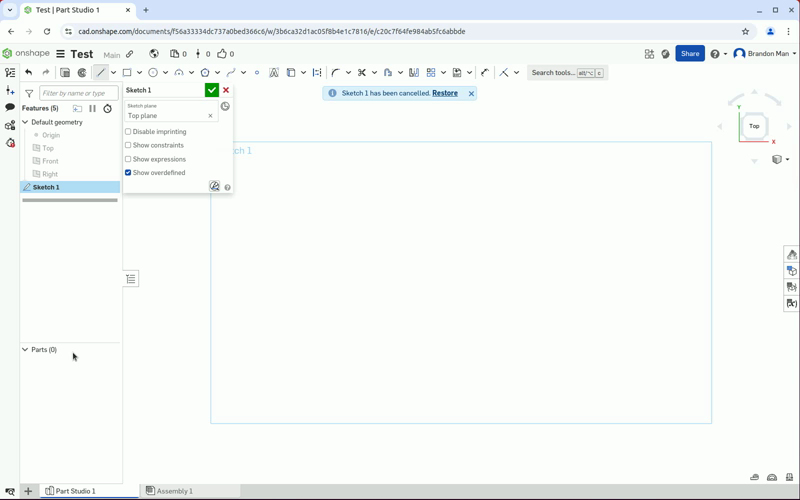
key_down(shift)
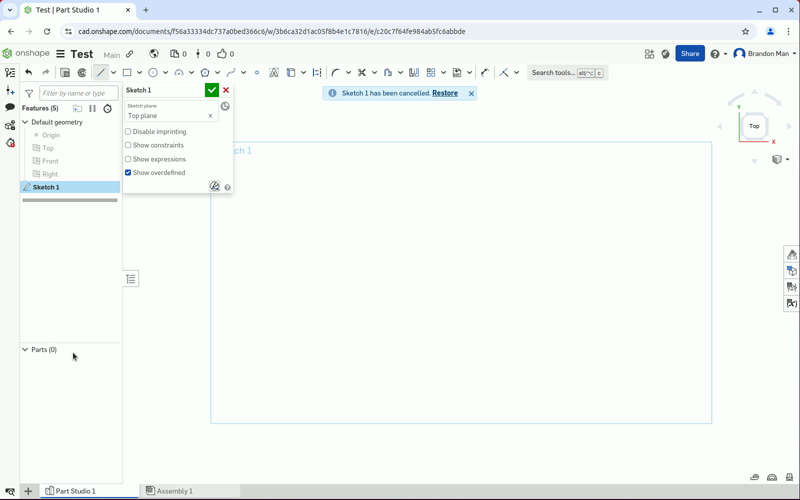
mouse_move(348, 319)
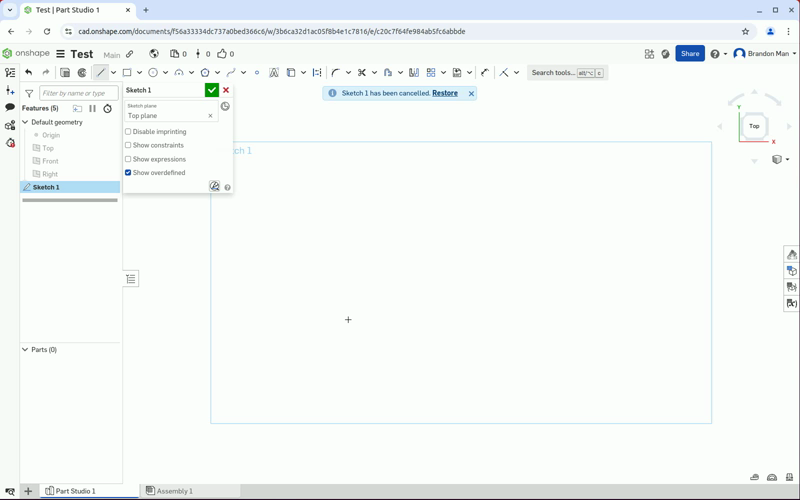
click(348, 319)
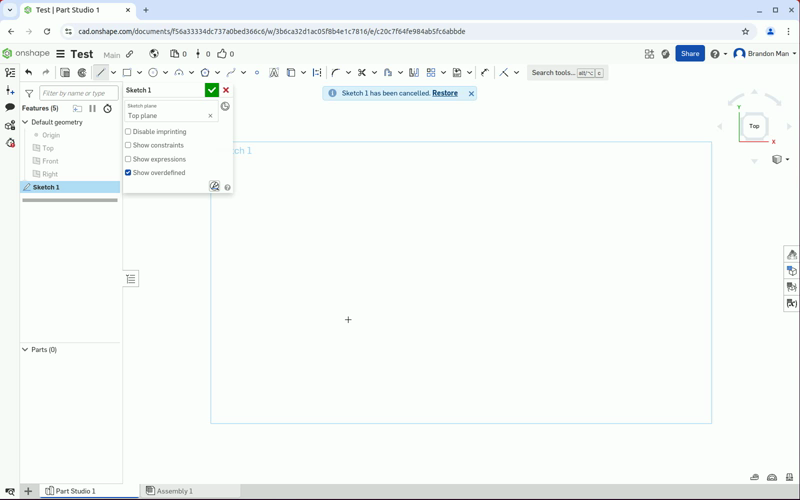
key_up(shift)
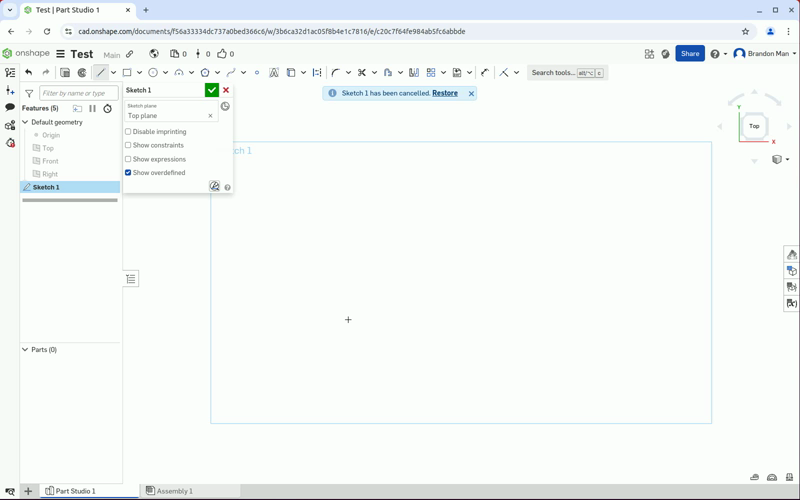
key_down(shift)
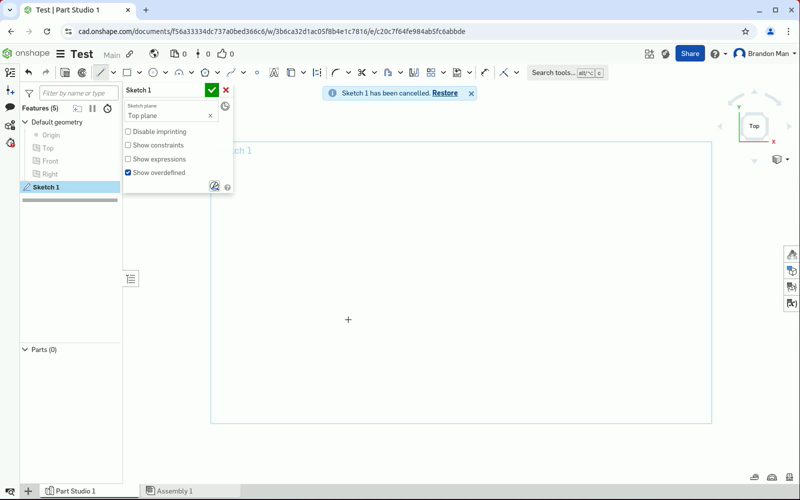
mouse_move(493, 319)
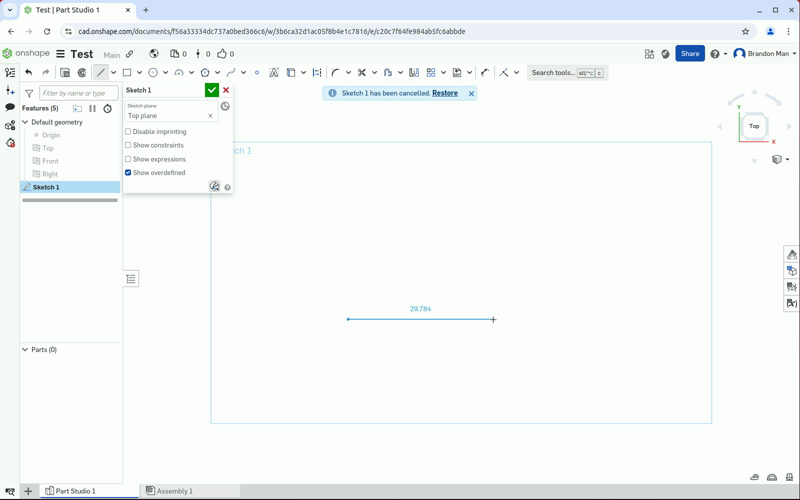
click(493, 319)
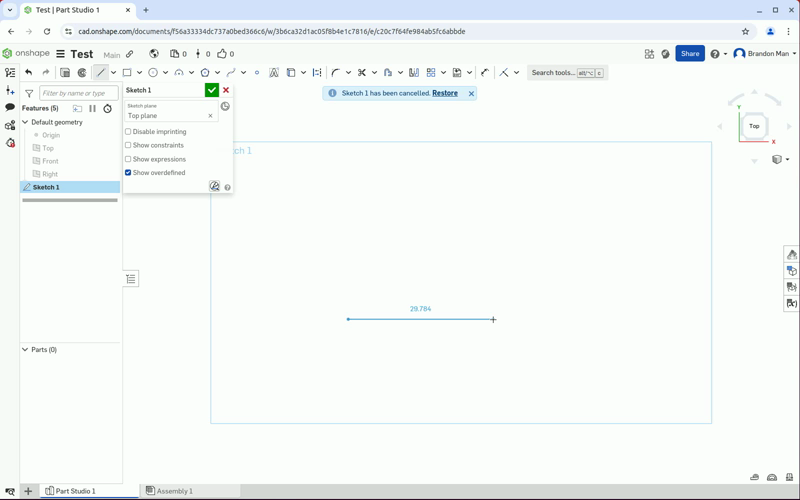
key_up(shift)
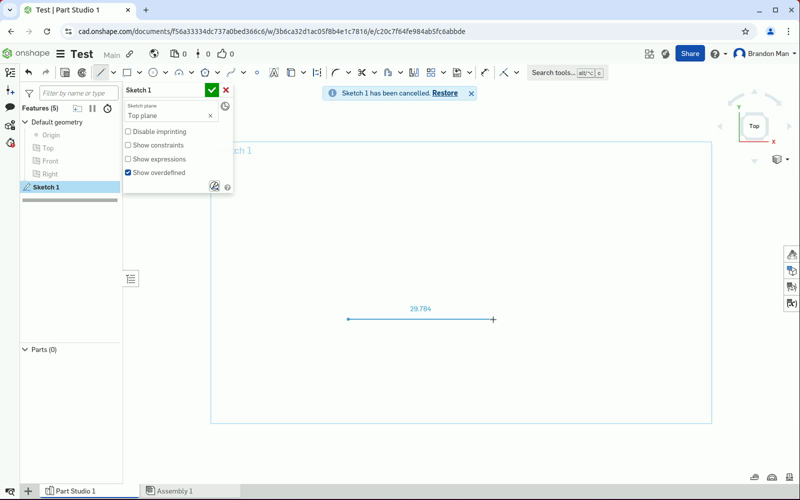
key_down(shift)
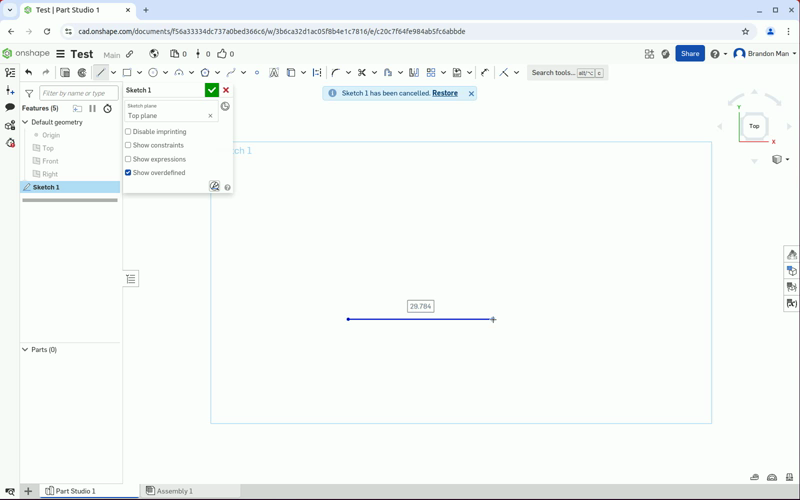
mouse_move(523, 319)
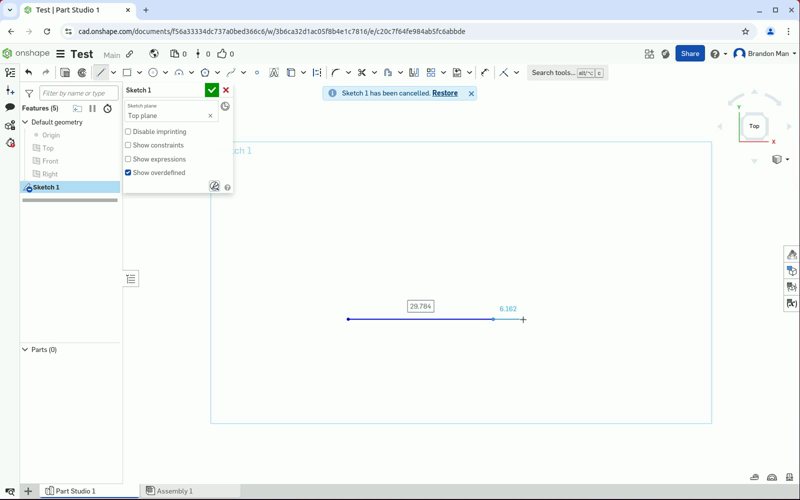
mouse_move(493, 262)
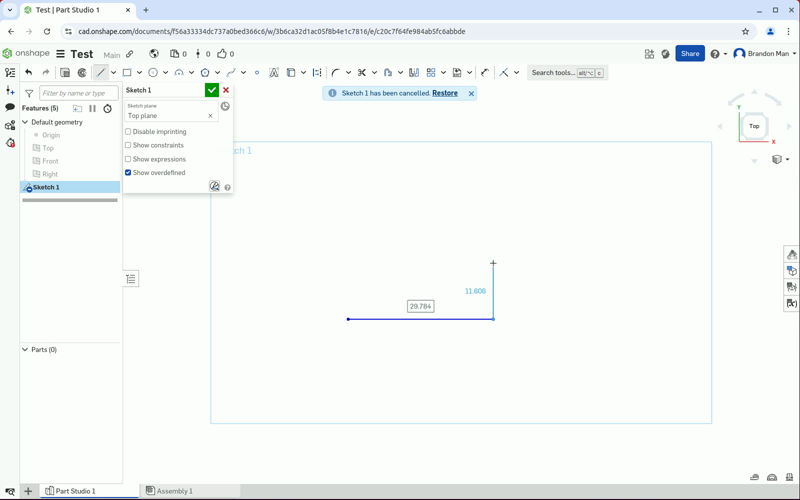
click(493, 262)
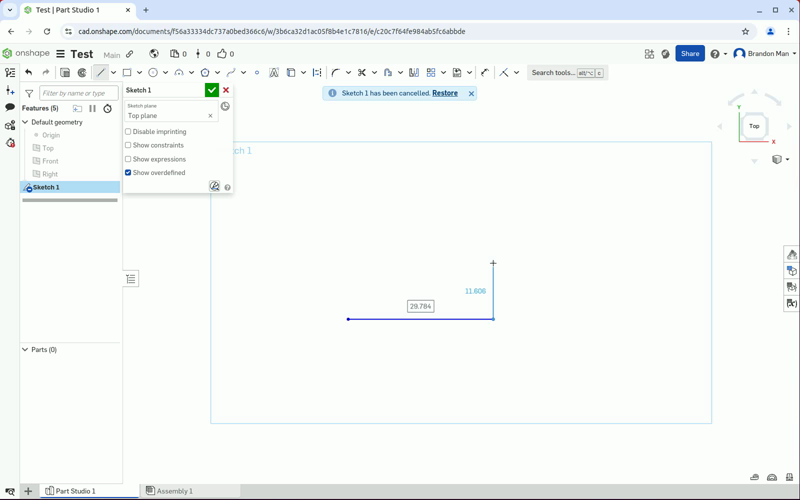
key_up(shift)
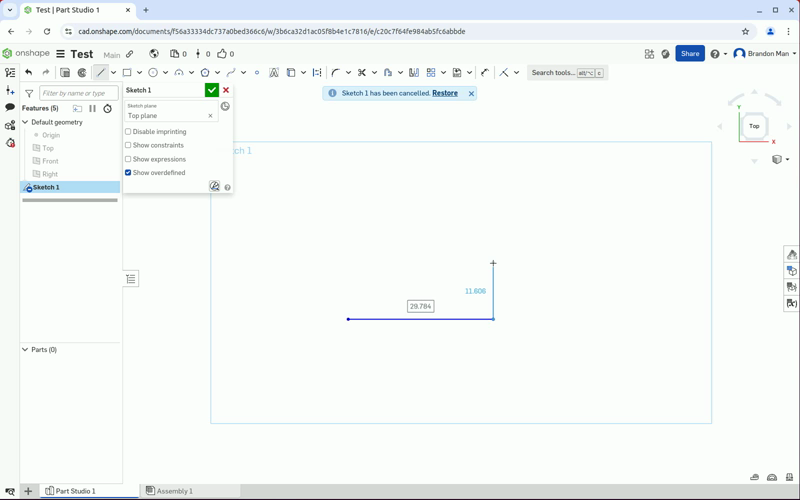
key_down(shift)
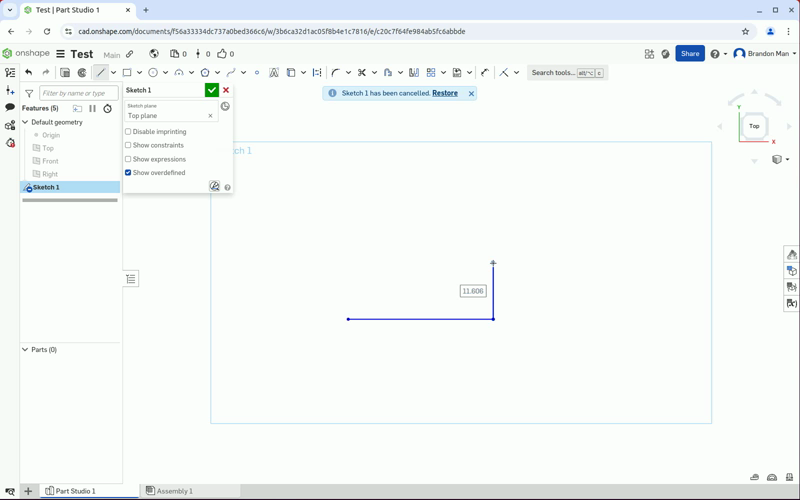
mouse_move(348, 262)
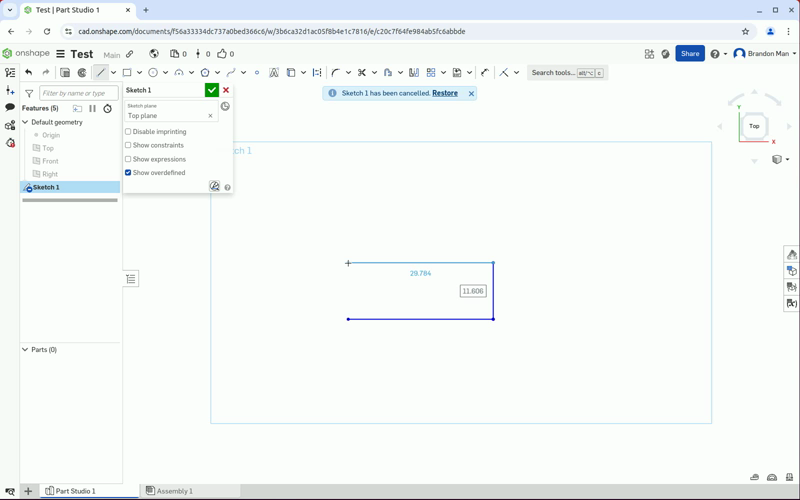
click(348, 262)
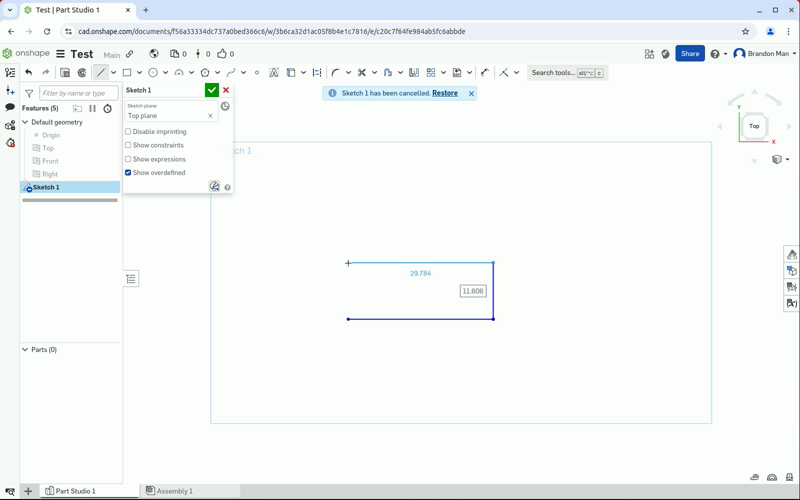
key_up(shift)
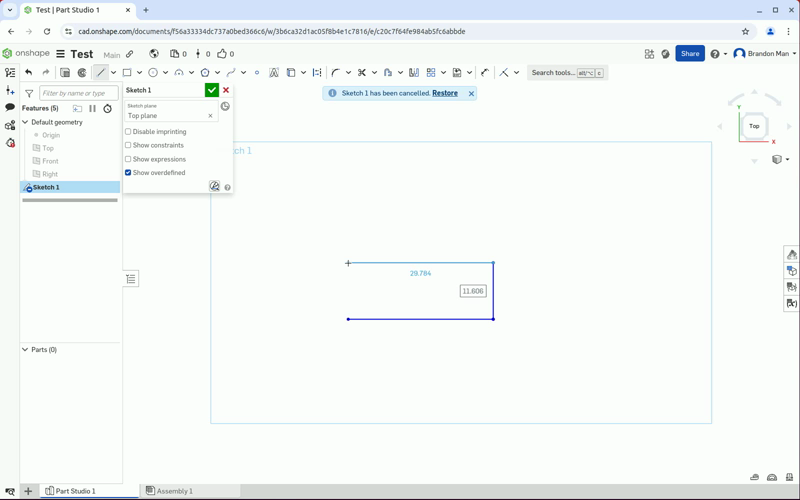
mouse_move(378, 262)
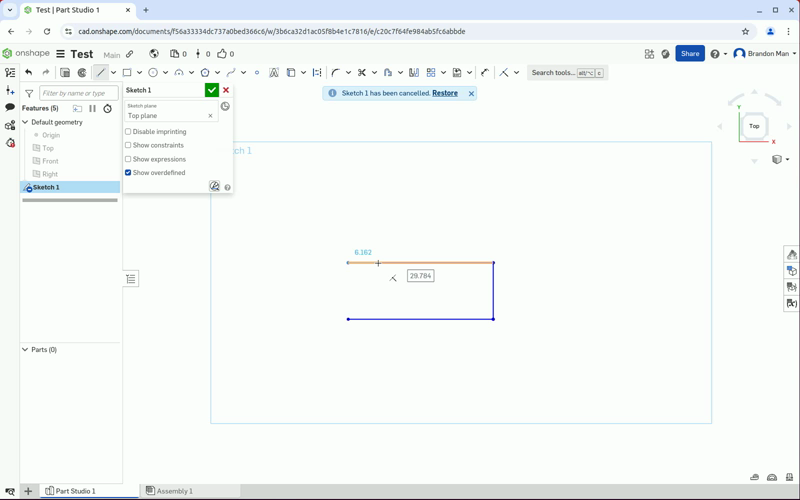
key_down(shift)
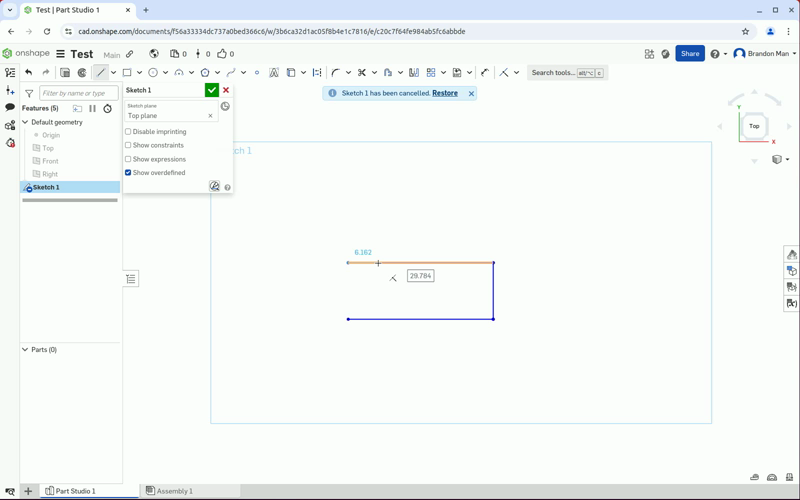
mouse_move(348, 319)
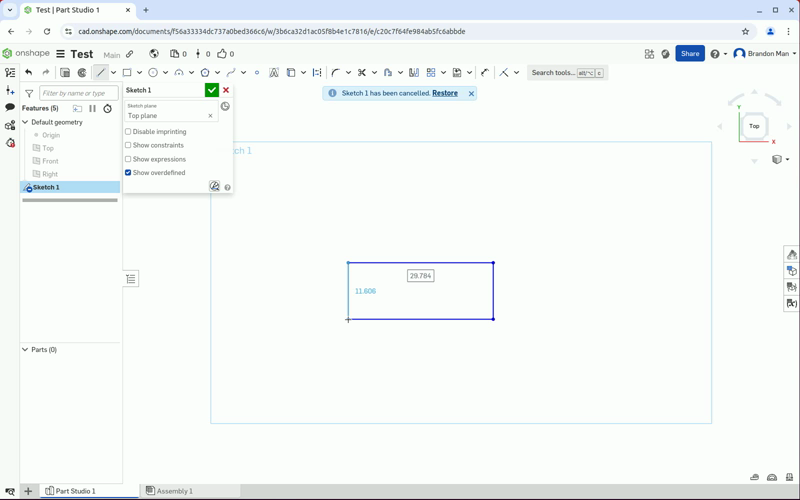
key_up(shift)
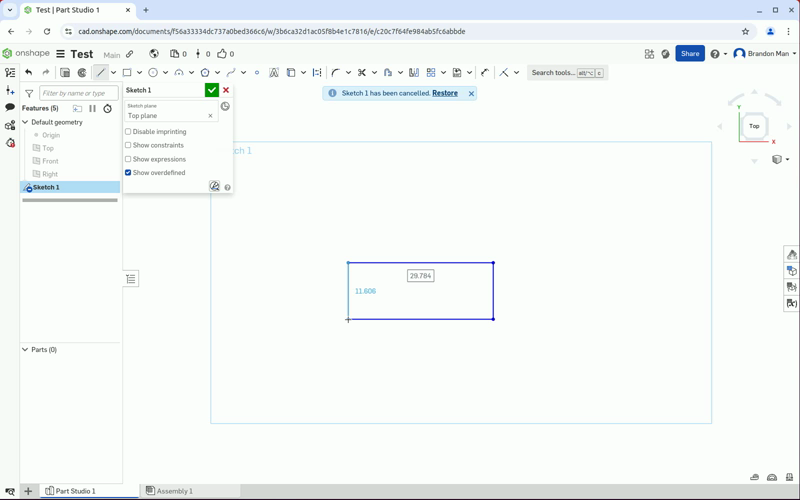
click(348, 319)
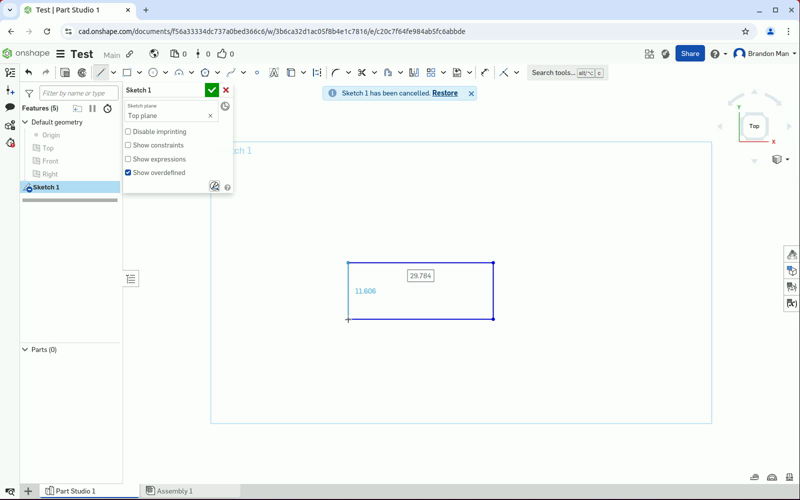
key(esc)
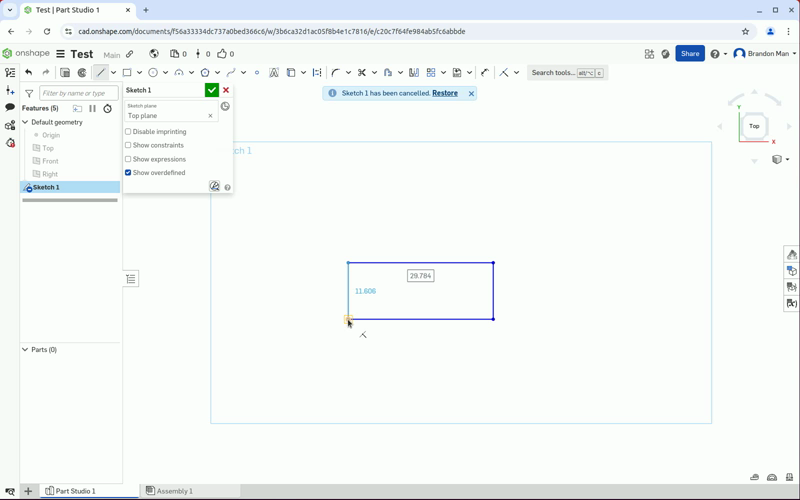
mouse_move(484, 283)
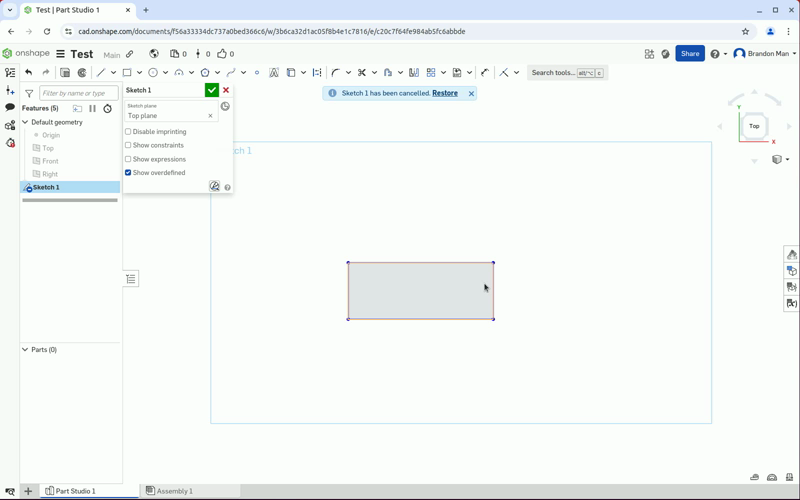
click(484, 283)
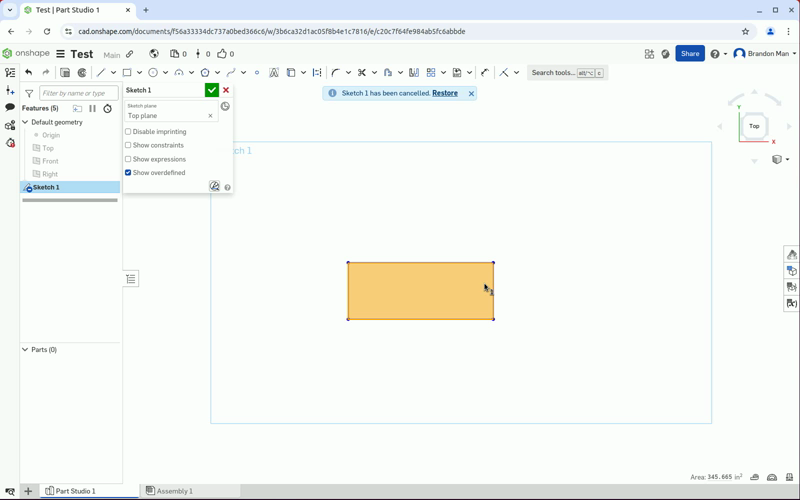
mouse_move(73, 352)
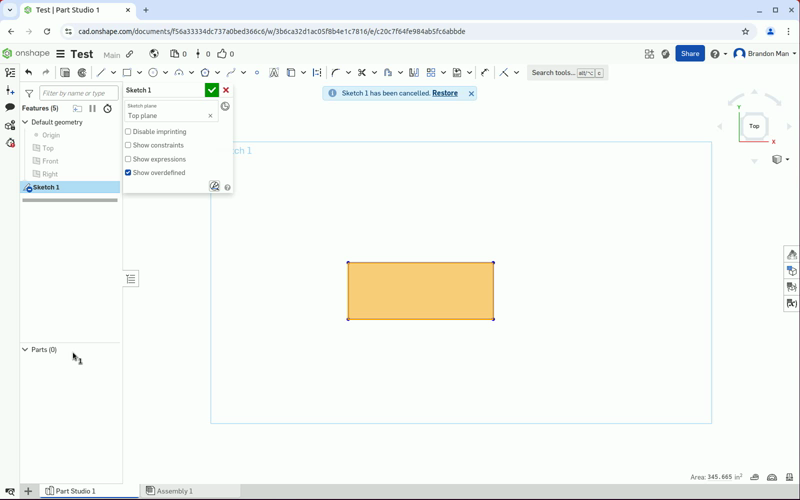
key(shift+y)
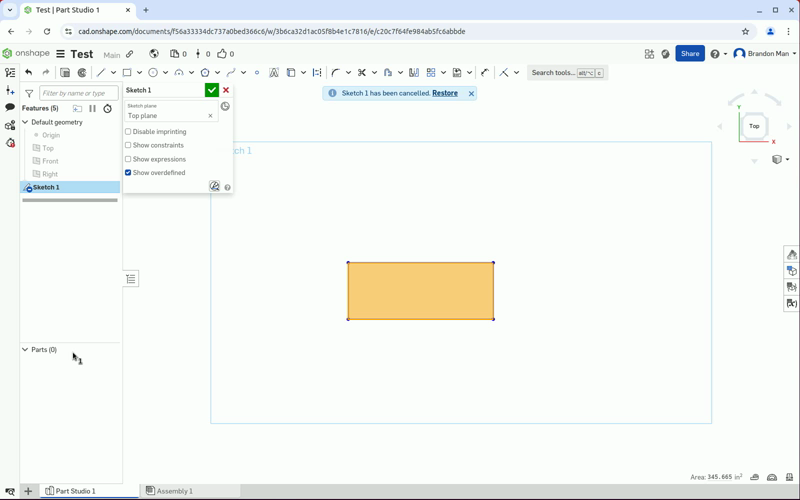
key(shift+e)
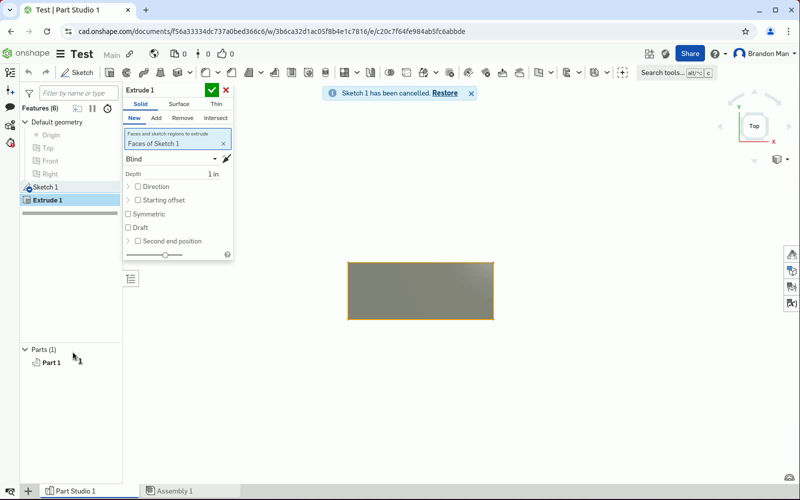
mouse_move(143, 106)
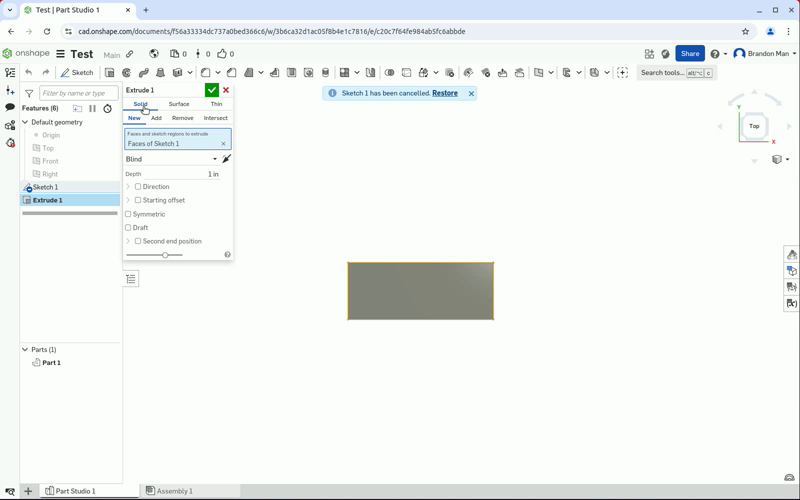
click(143, 106)
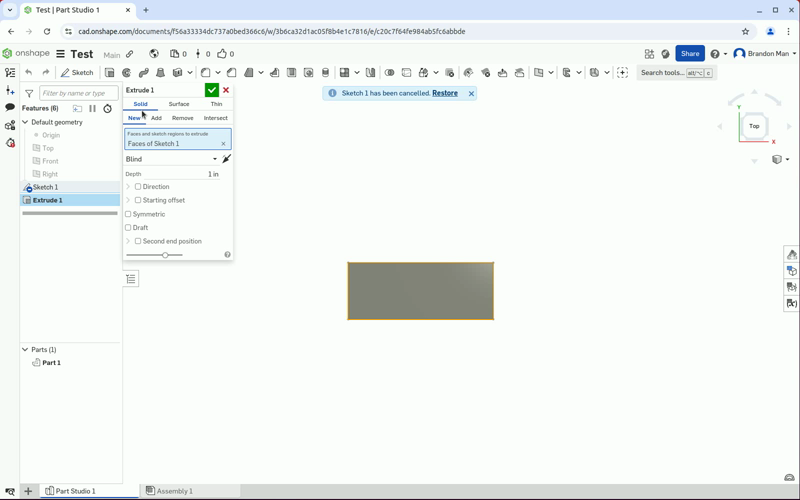
mouse_move(137, 120)
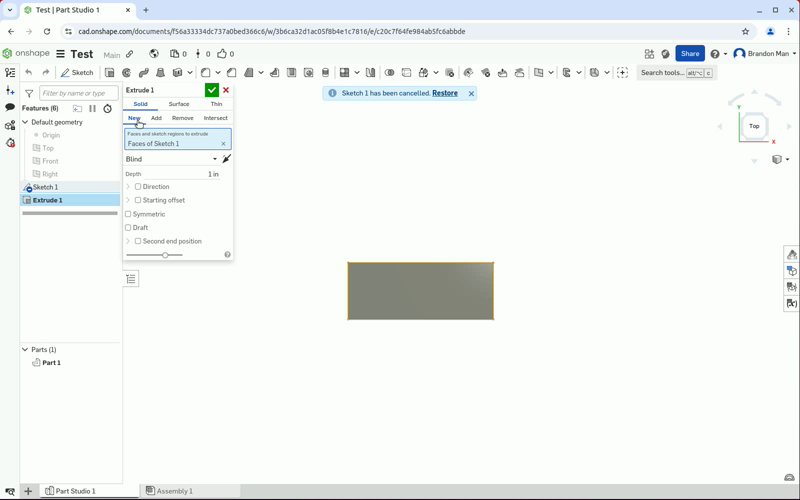
click(137, 120)
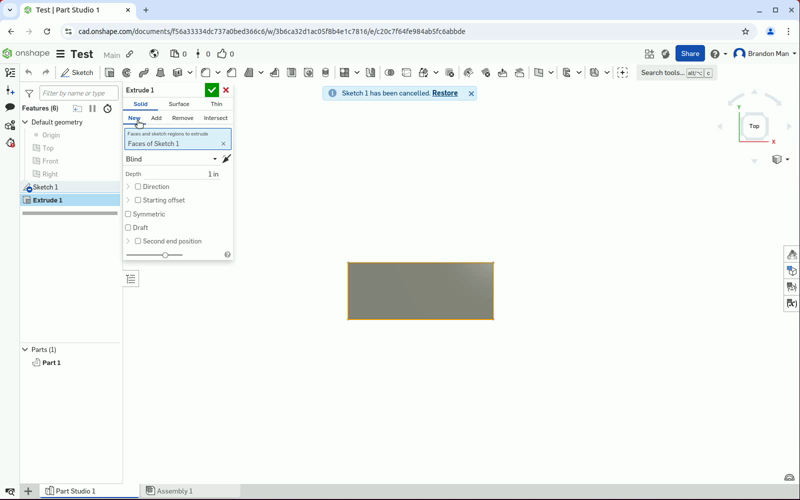
key(tab, 4)
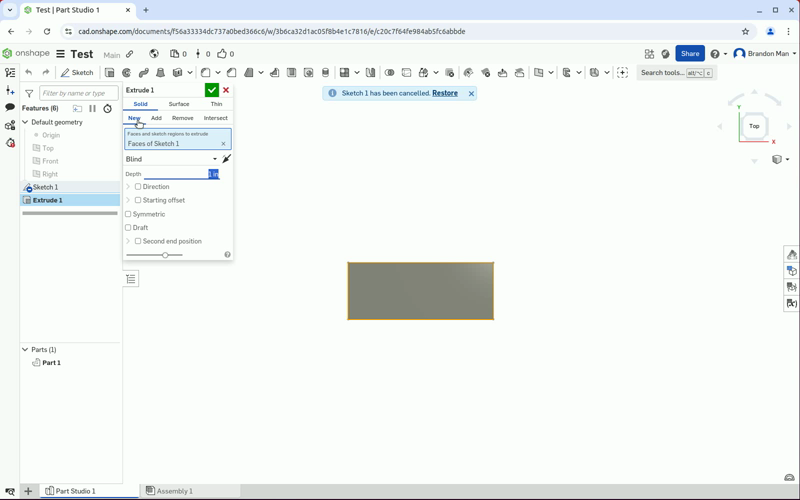
text(5.055)
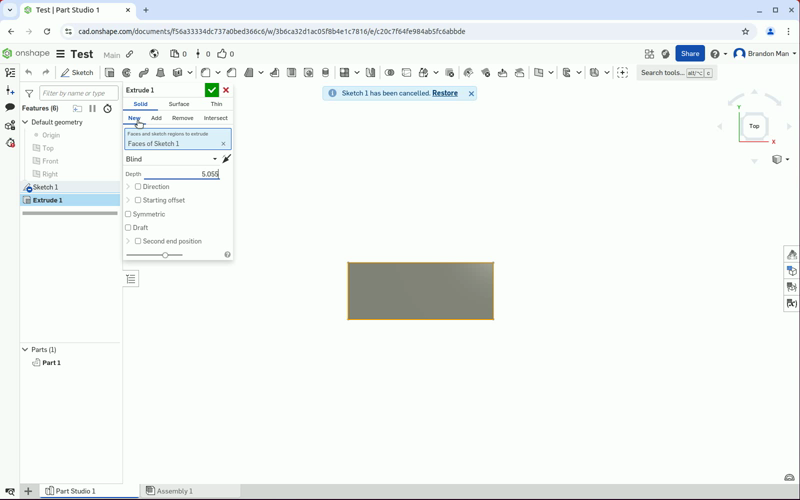
key(enter)
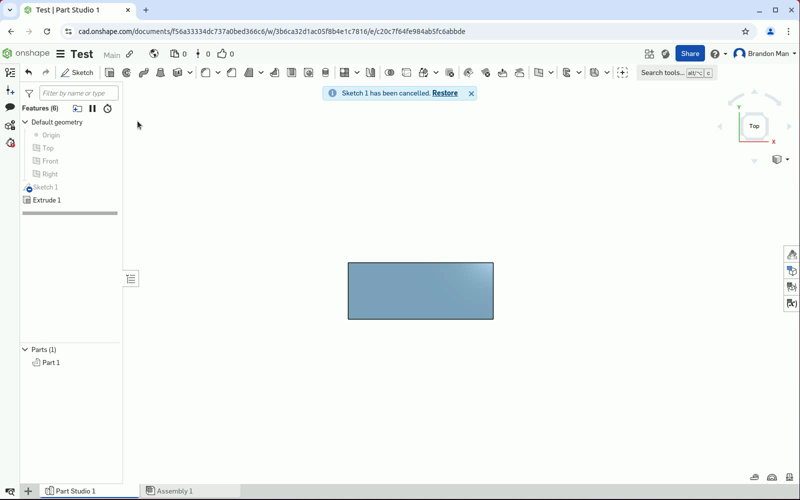
key(shift+h)
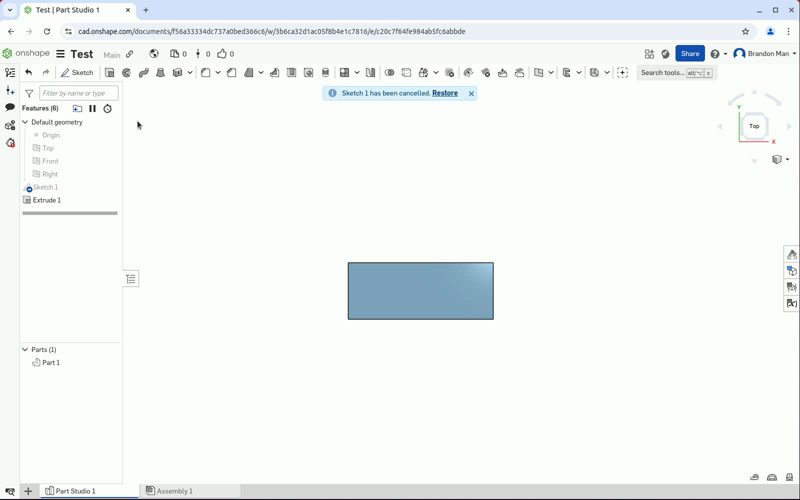
key(shift+h)
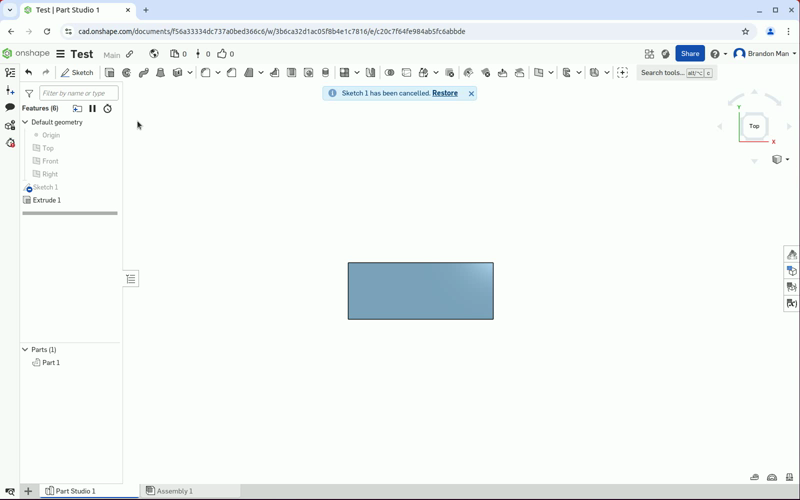
mouse_move(73, 189)
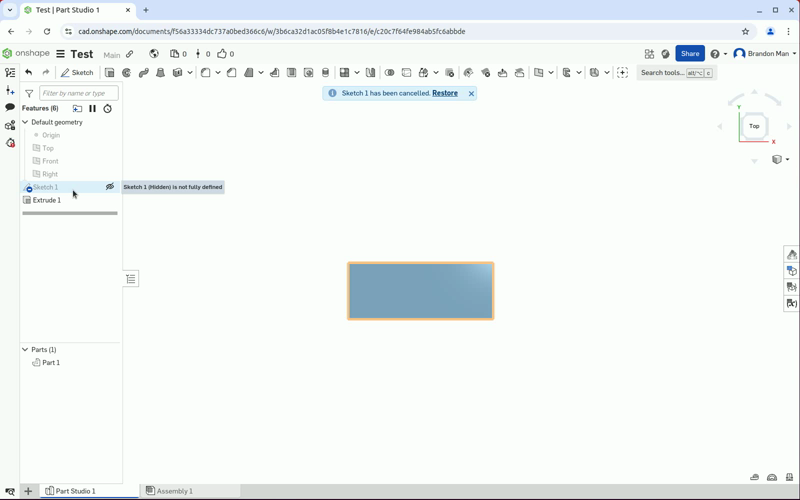
click(73, 189)
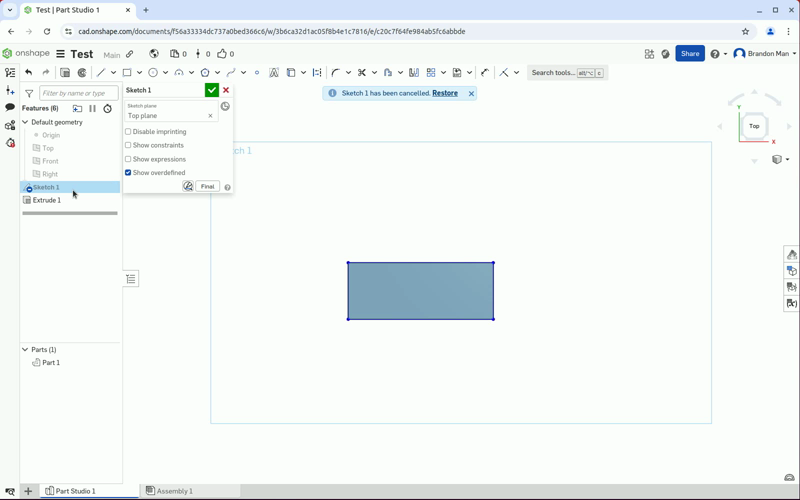
mouse_move(229, 92)
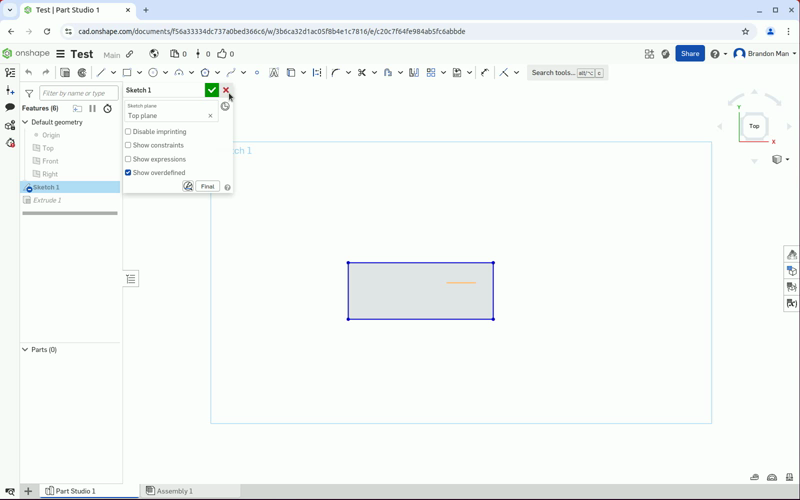
click(229, 92)
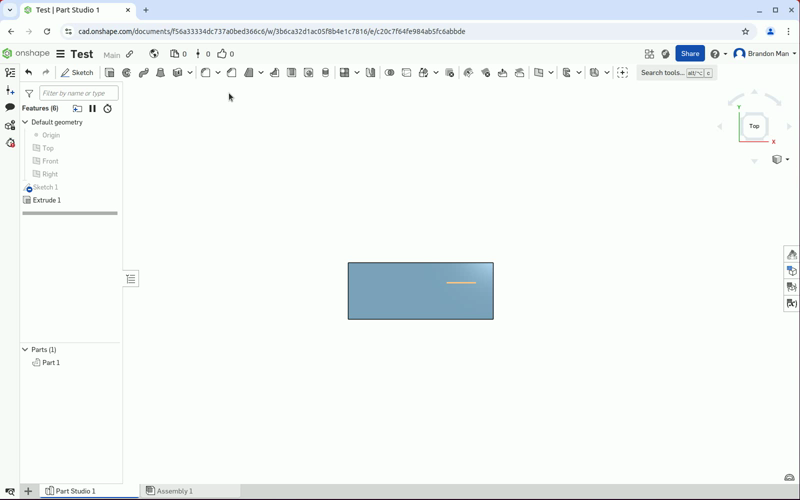
mouse_move(541, 75)
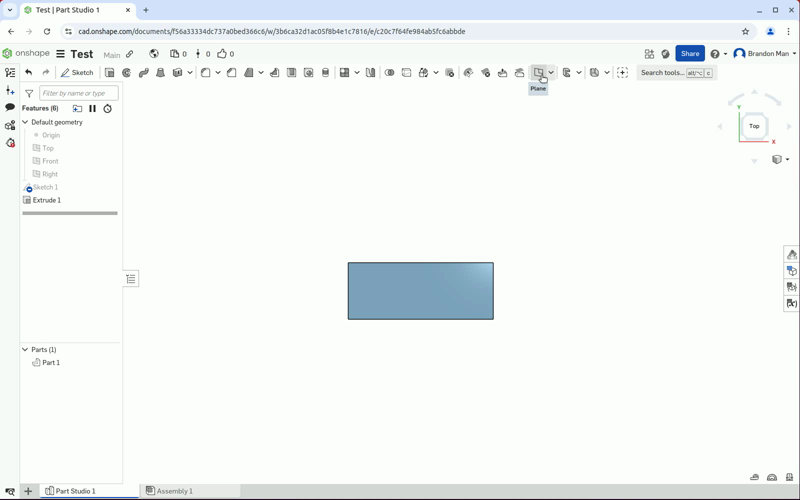
click(541, 75)
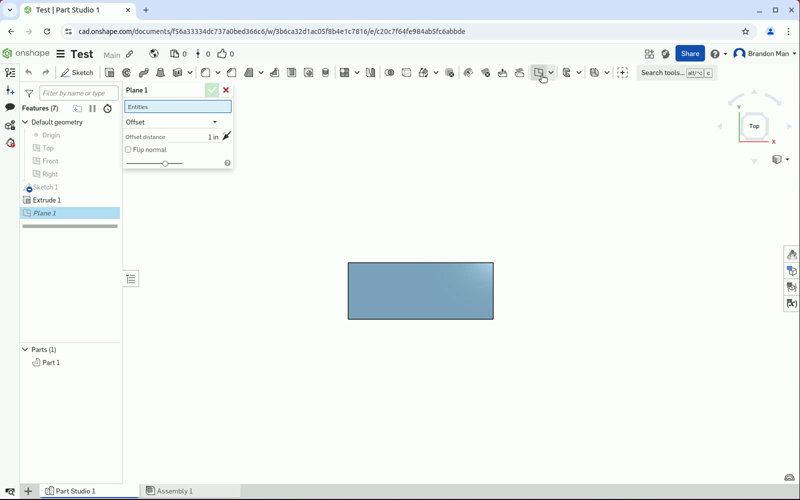
mouse_move(73, 150)
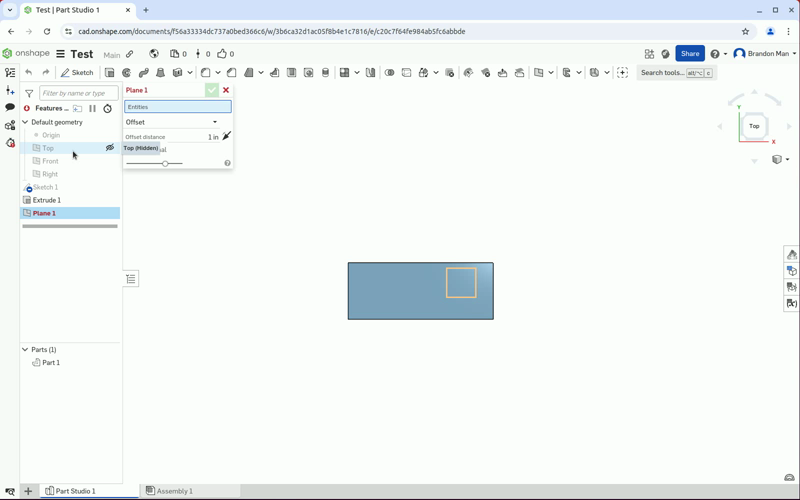
click(73, 150)
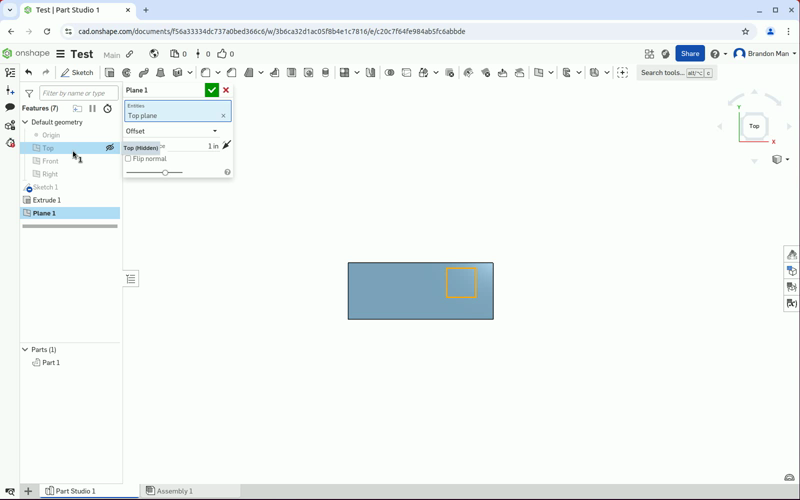
key(tab, 2)
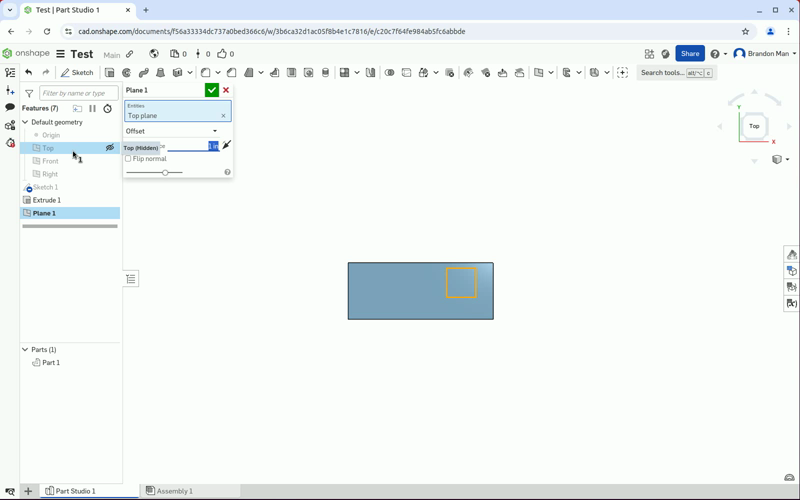
text(5.053)
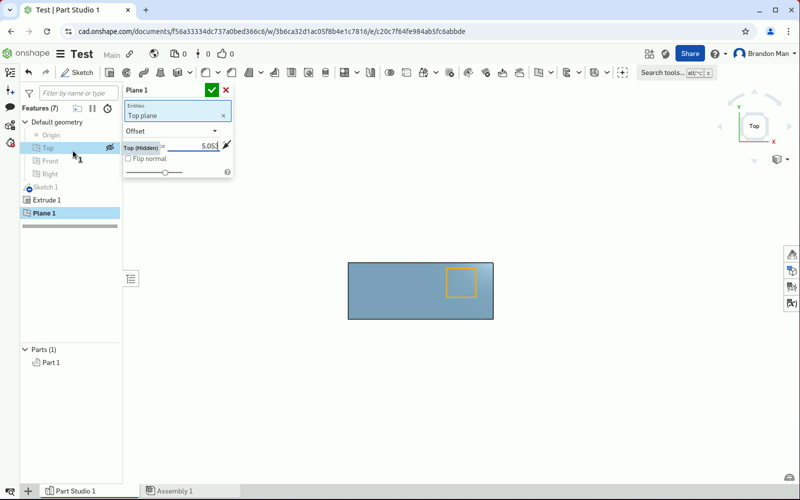
key(enter, 2)
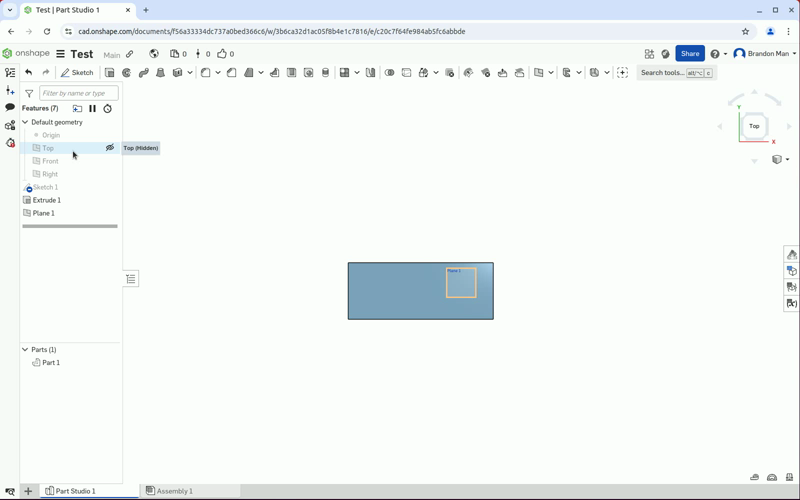
key(shift+s)
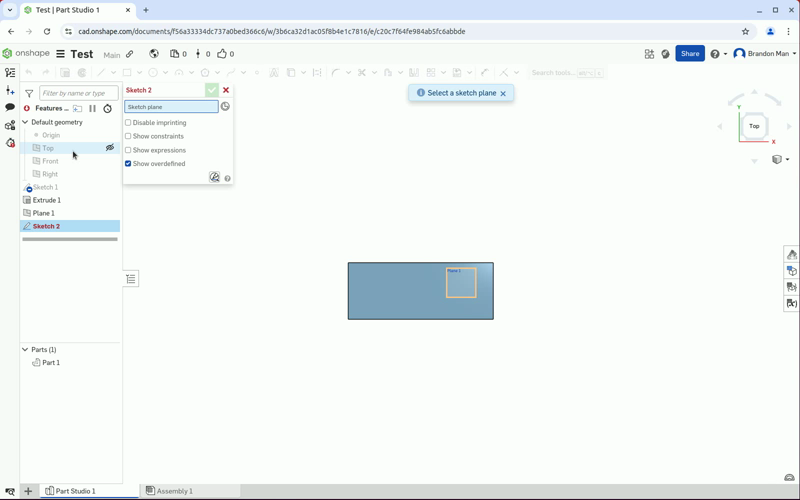
mouse_move(73, 215)
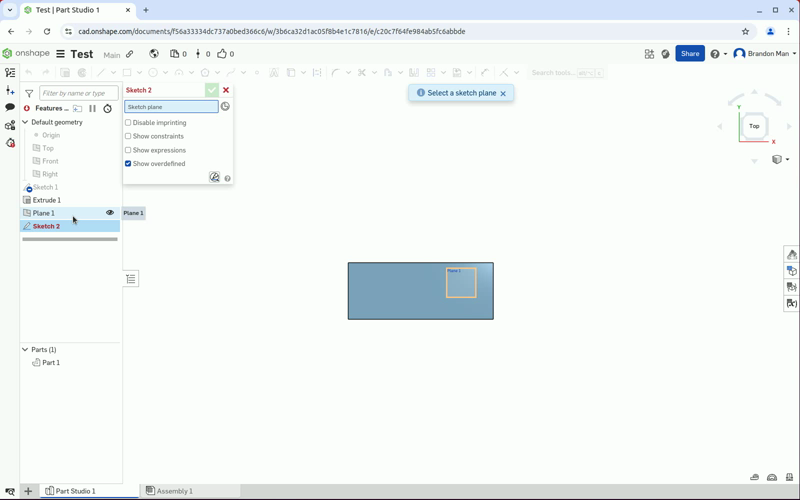
click(73, 215)
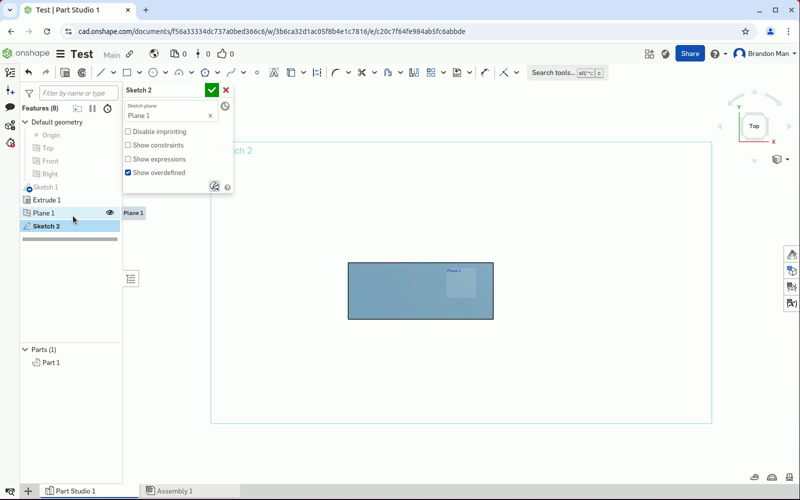
mouse_move(73, 352)
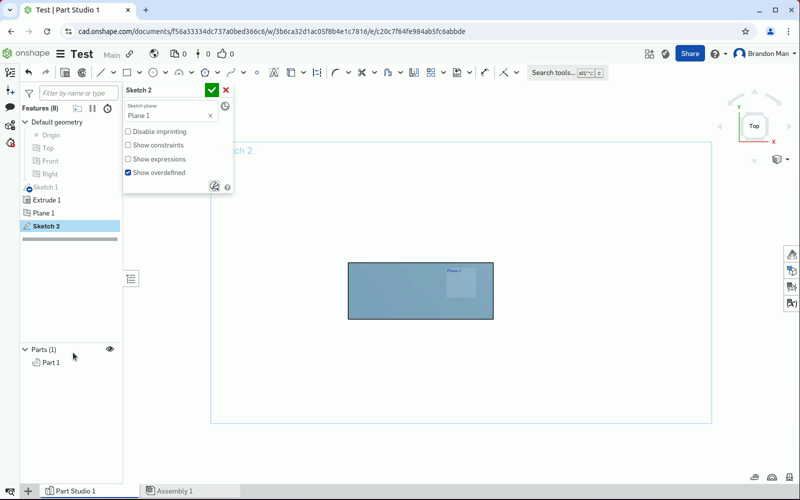
key(y)
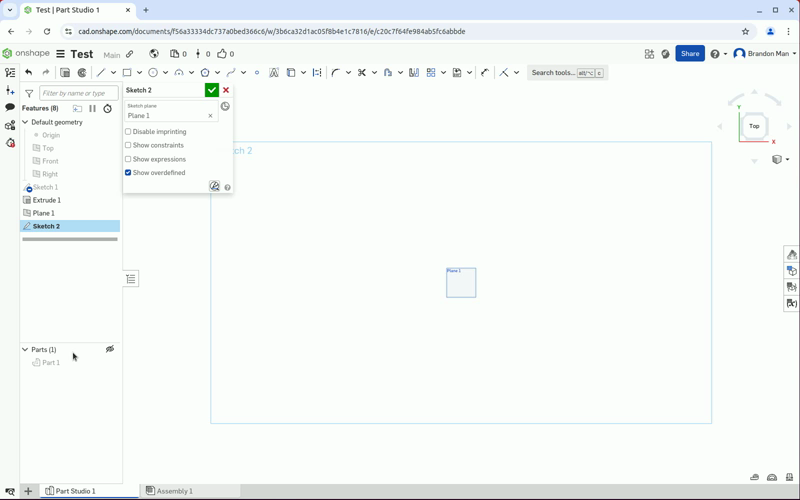
key(l)
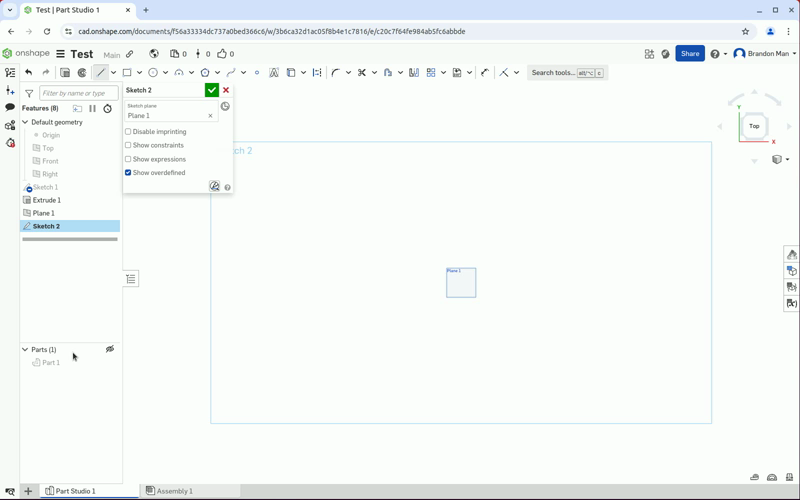
key_down(shift)
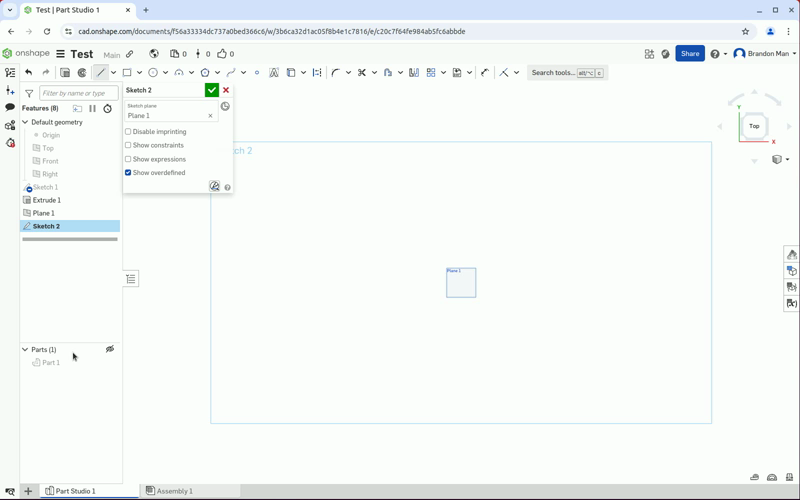
mouse_move(390, 298)
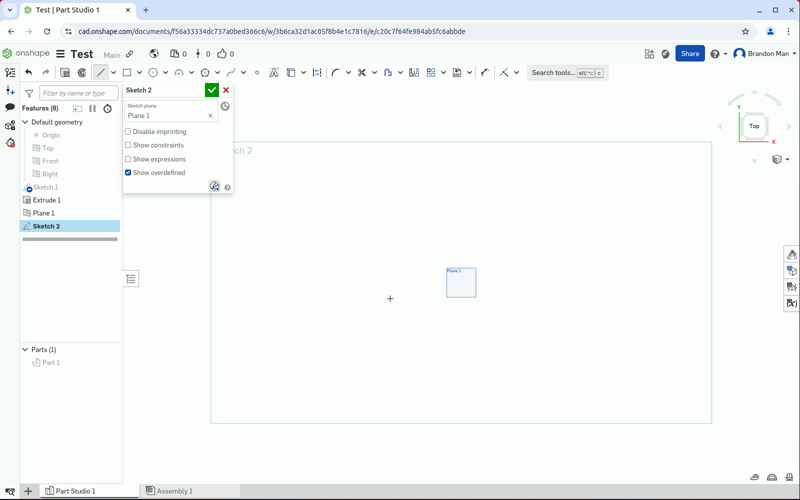
click(390, 298)
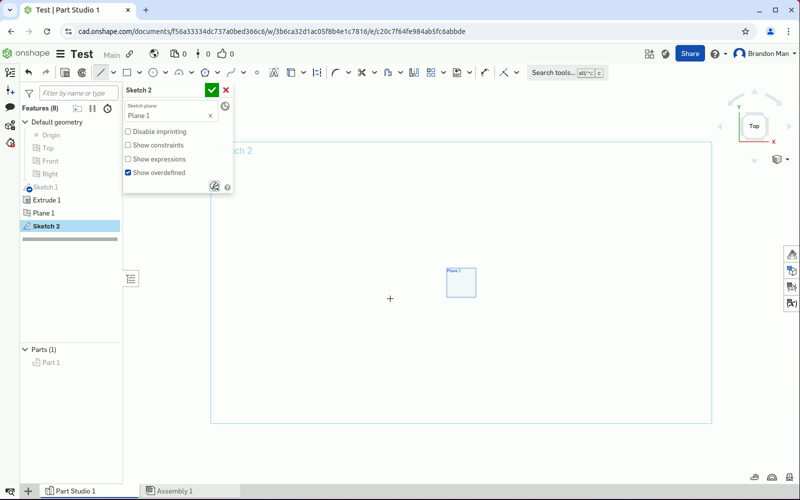
key_up(shift)
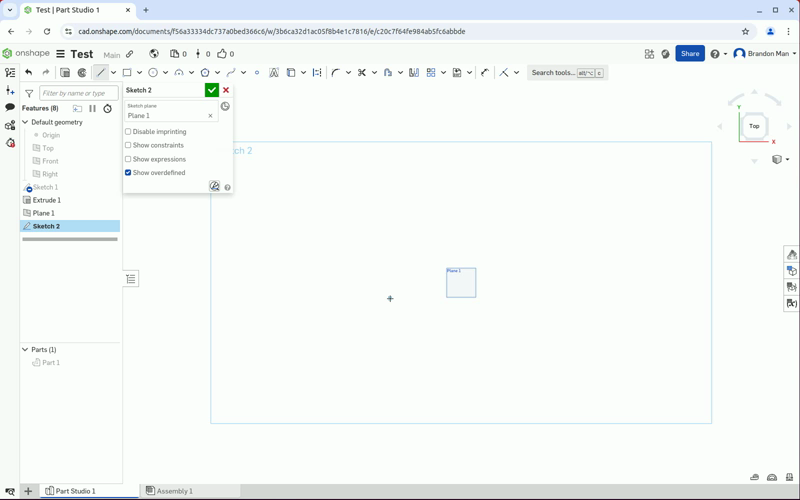
key_down(shift)
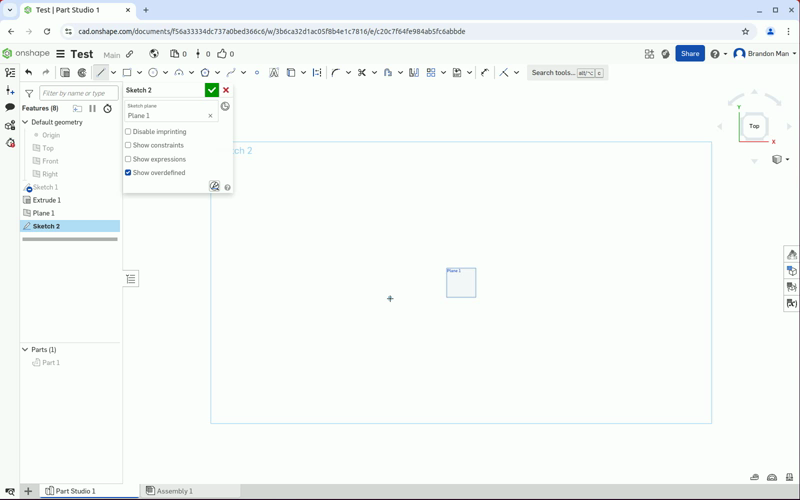
mouse_move(451, 298)
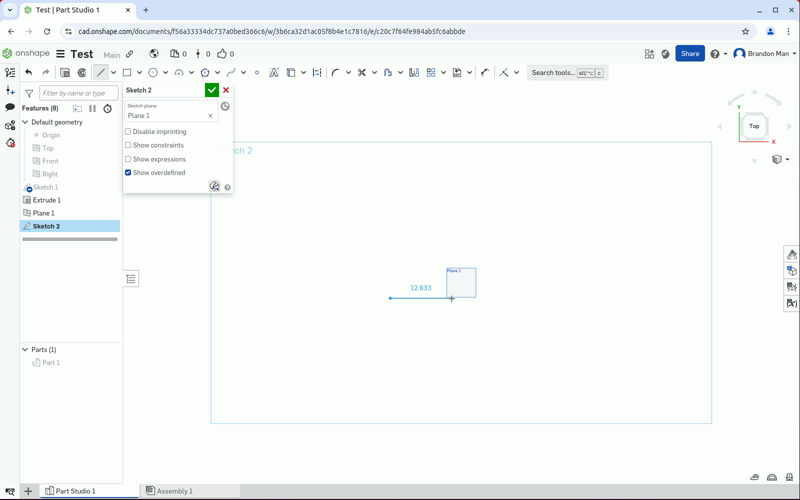
click(451, 298)
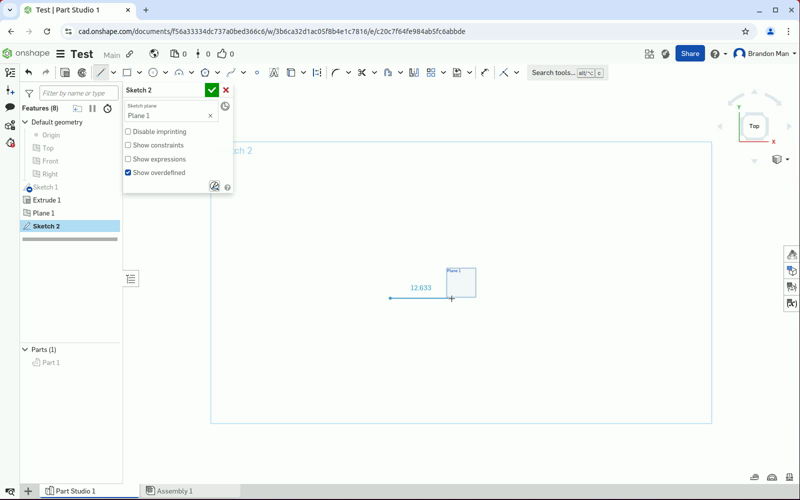
key_up(shift)
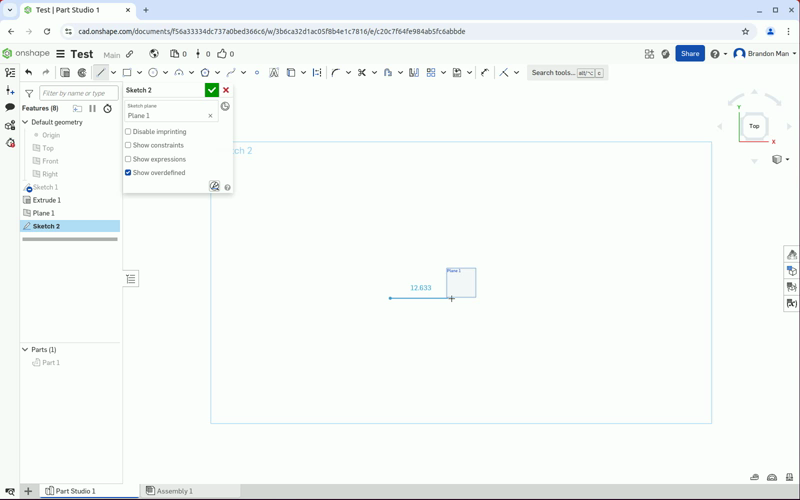
key_down(shift)
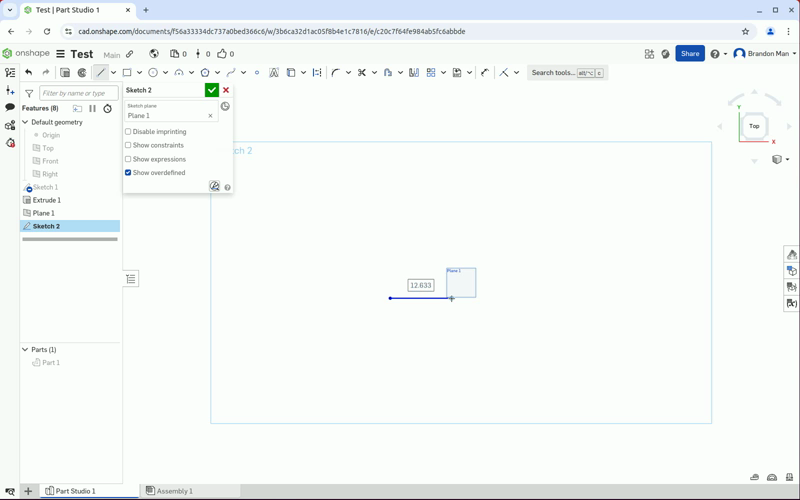
mouse_move(481, 298)
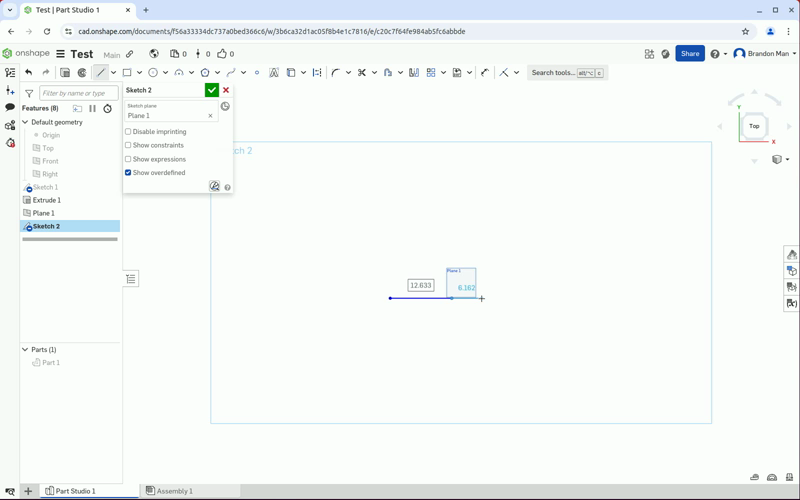
mouse_move(451, 263)
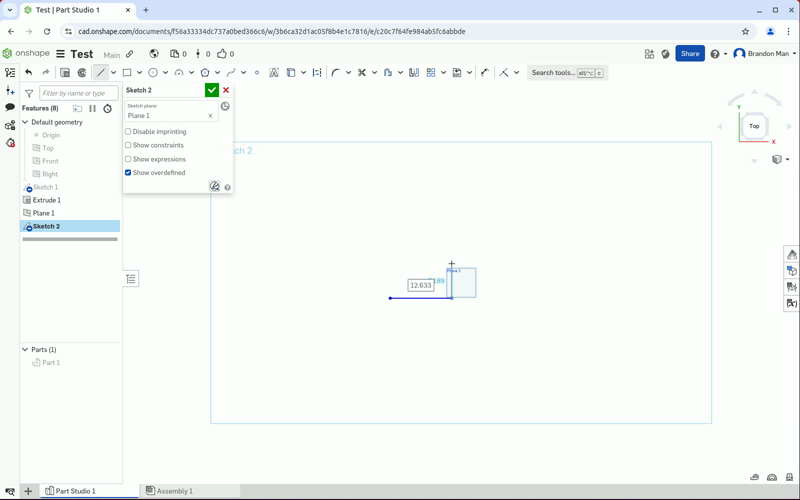
click(451, 263)
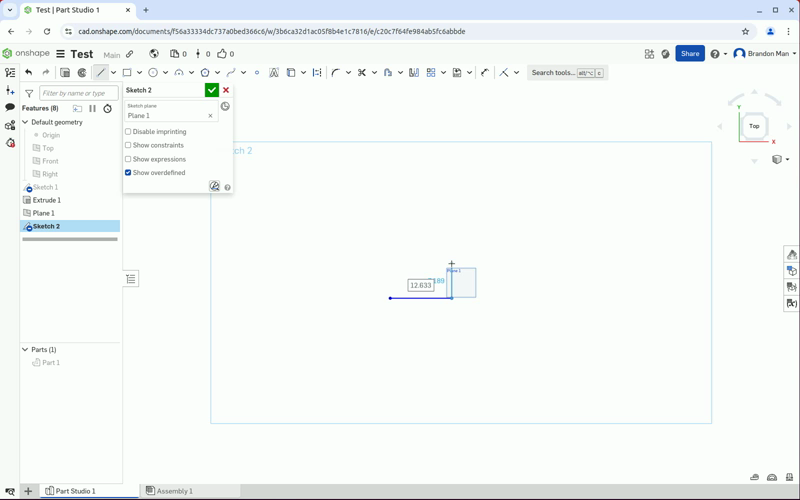
key_up(shift)
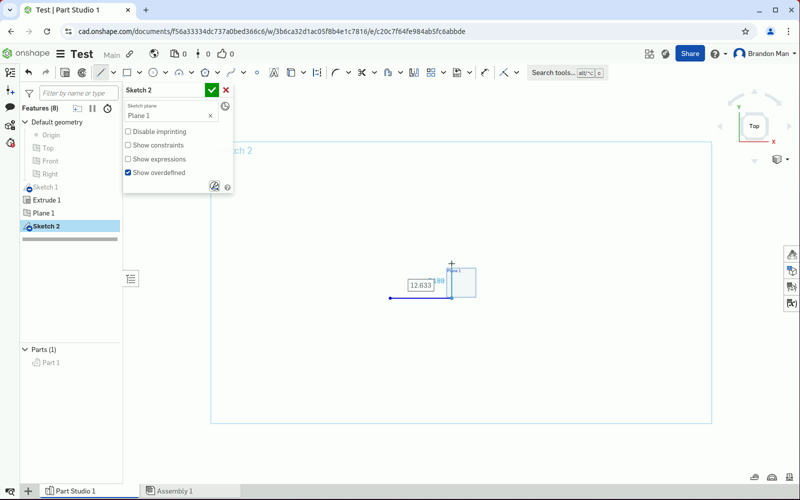
key_down(shift)
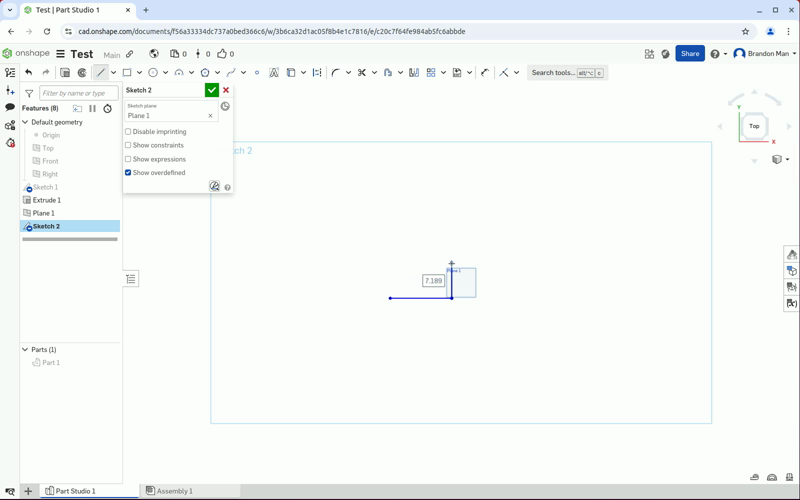
mouse_move(390, 263)
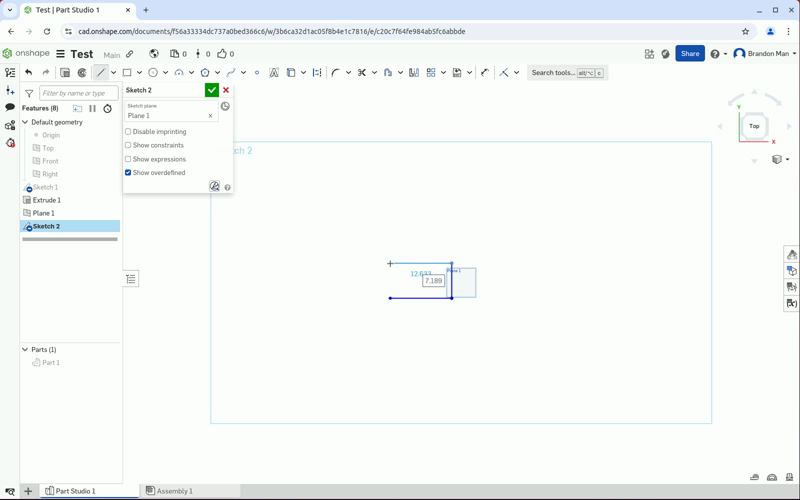
click(390, 263)
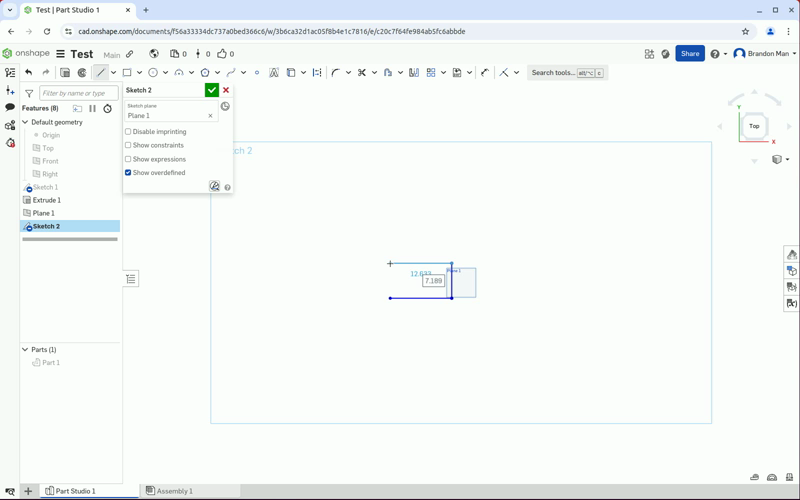
key_up(shift)
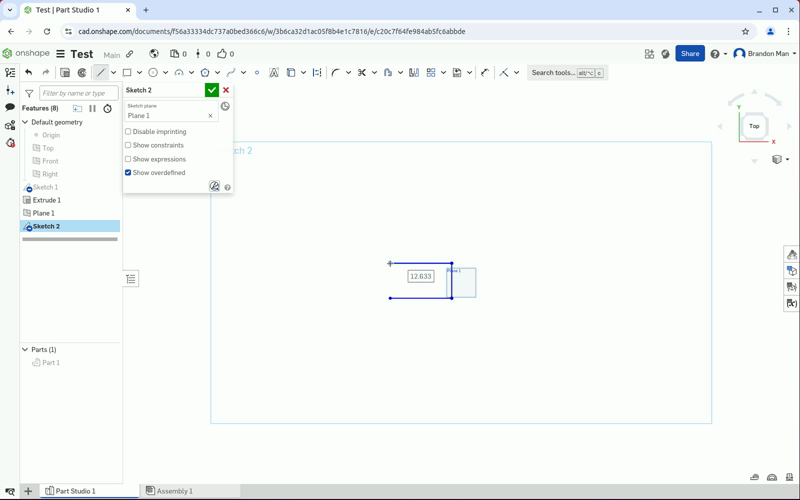
mouse_move(420, 263)
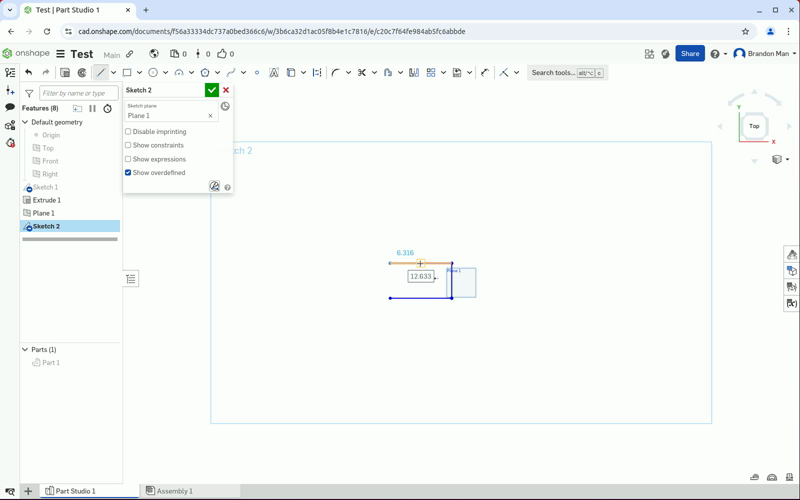
key_down(shift)
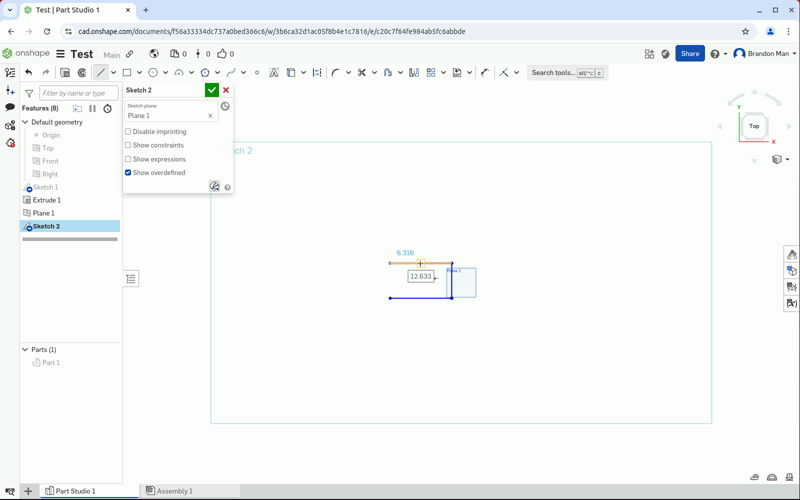
mouse_move(390, 298)
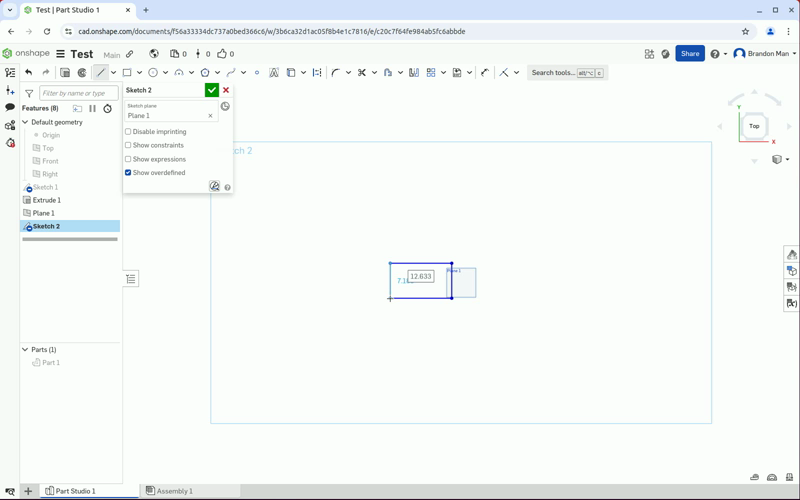
key_up(shift)
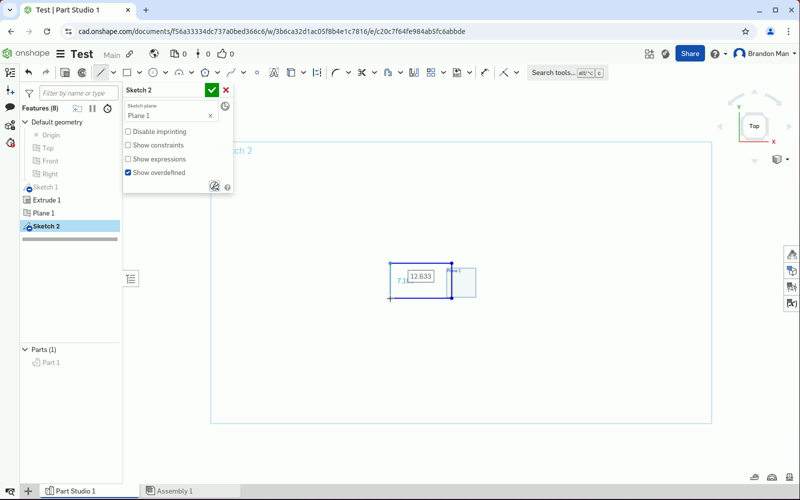
click(390, 298)
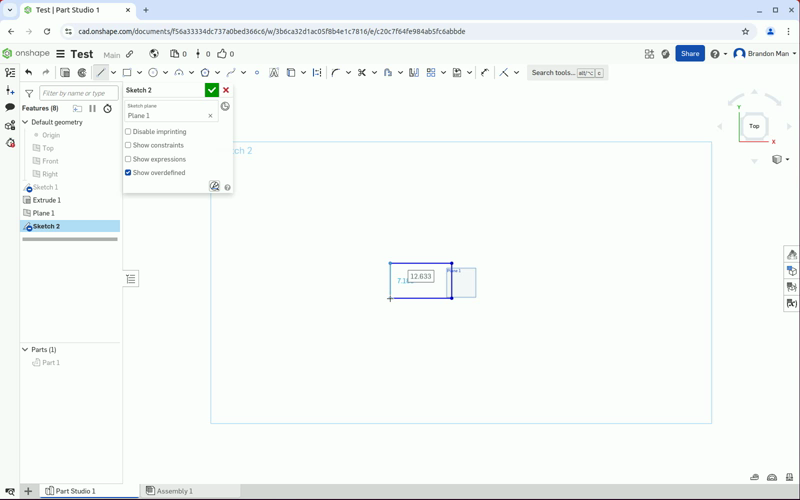
key(esc)
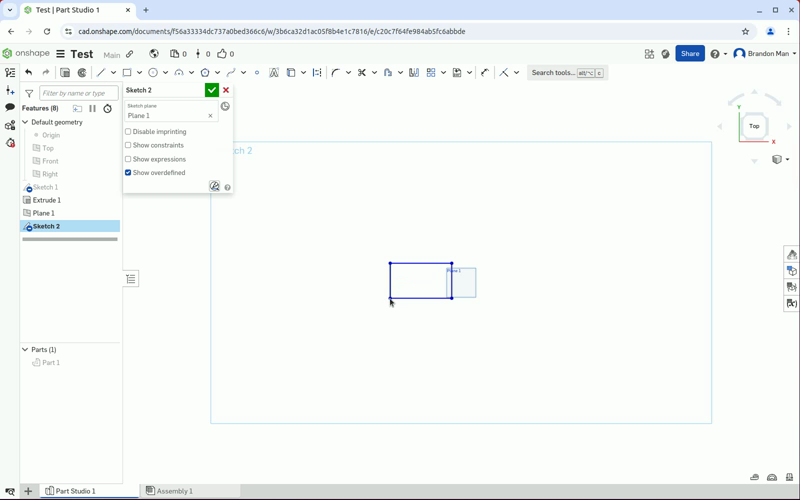
mouse_move(392, 281)
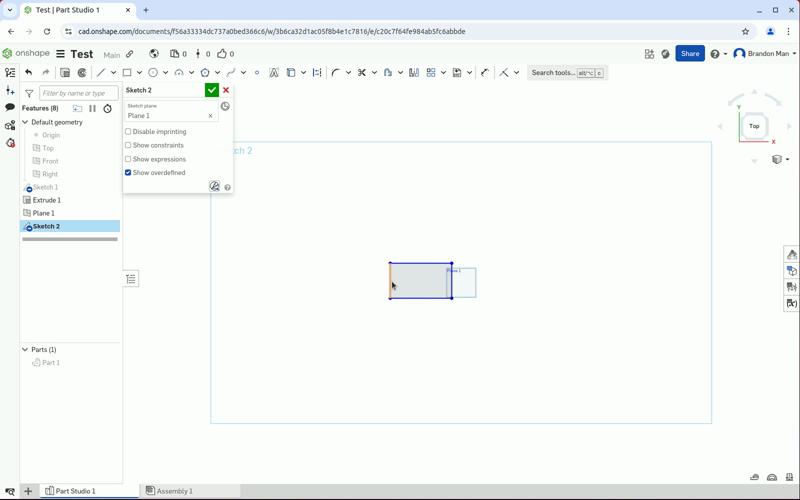
click(392, 281)
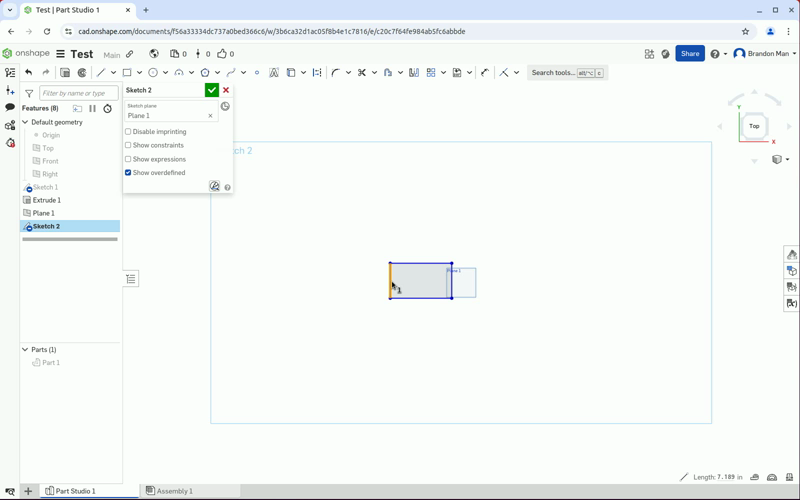
mouse_move(73, 352)
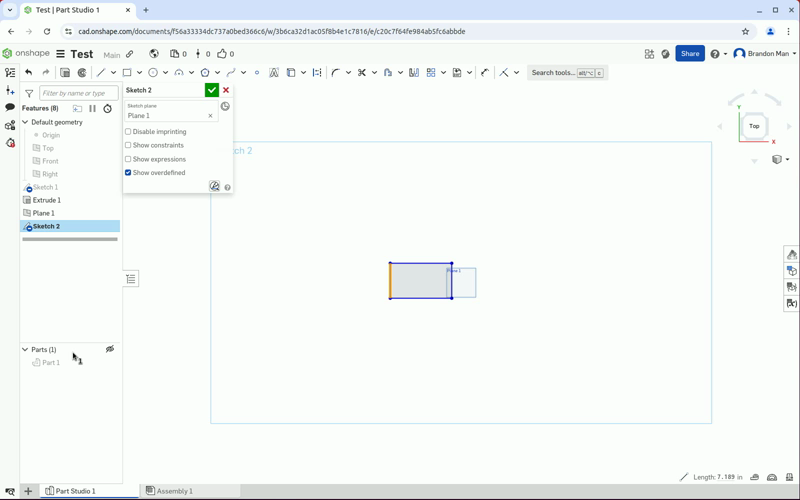
key(shift+y)
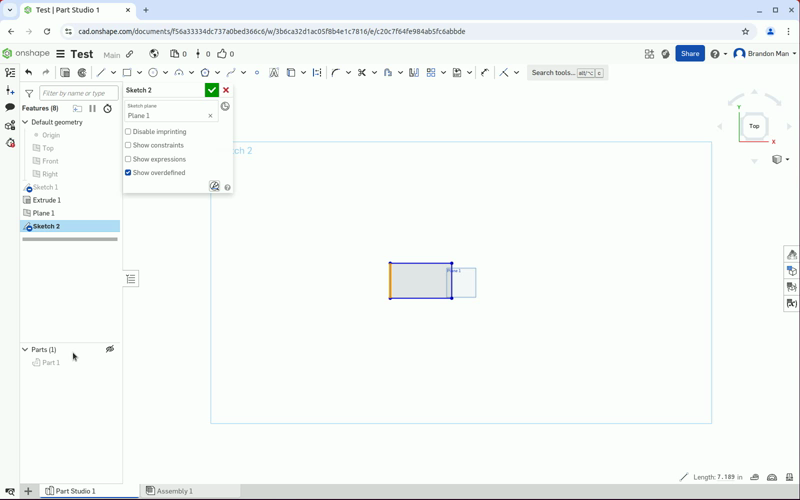
key(shift+e)
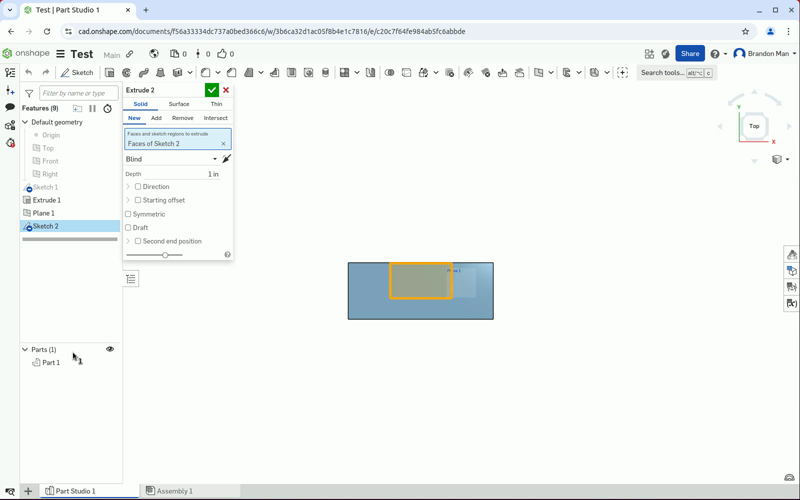
mouse_move(143, 106)
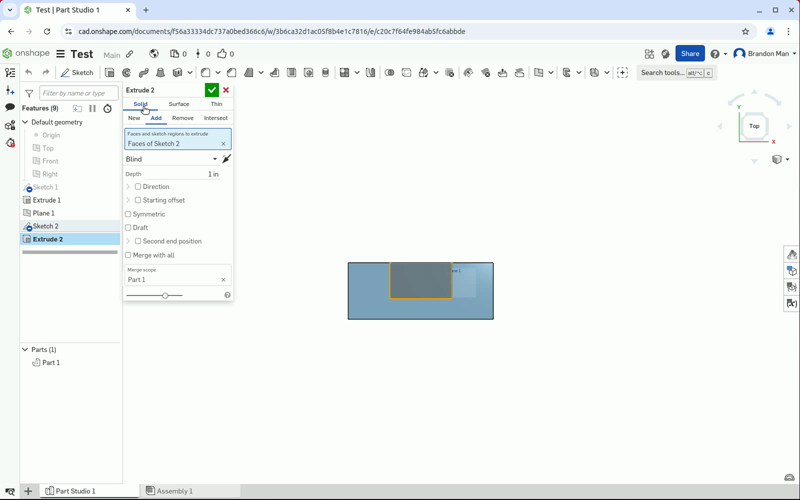
click(143, 106)
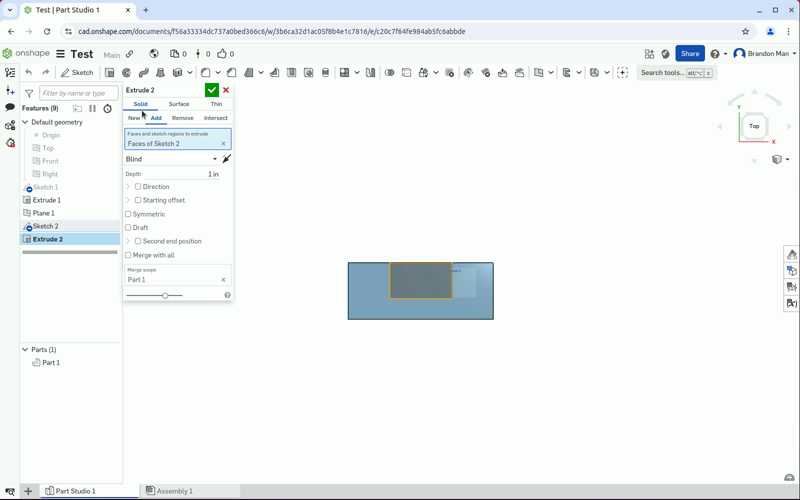
mouse_move(137, 120)
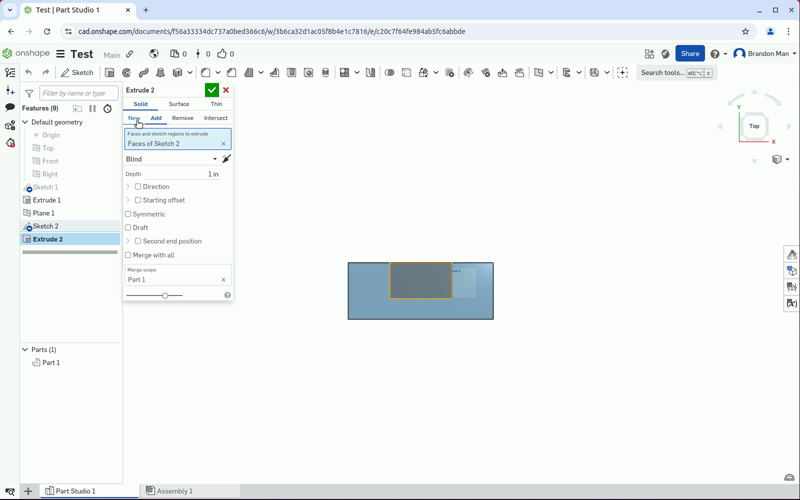
click(137, 120)
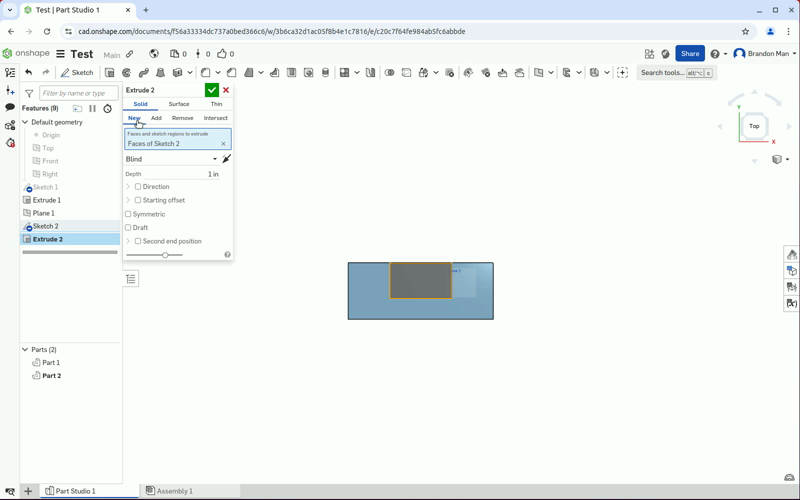
key(tab, 4)
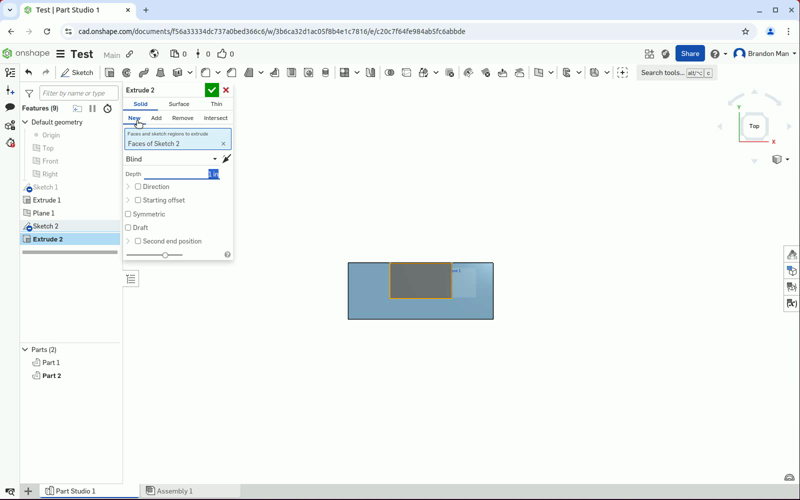
text(9.388)
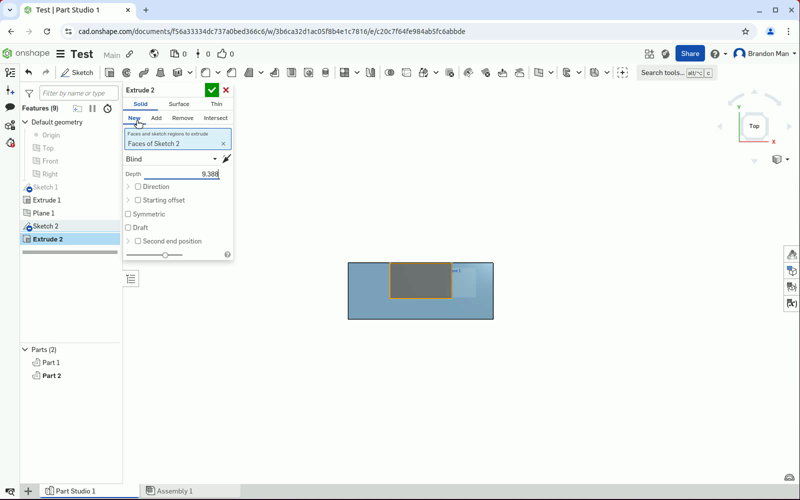
key(enter)
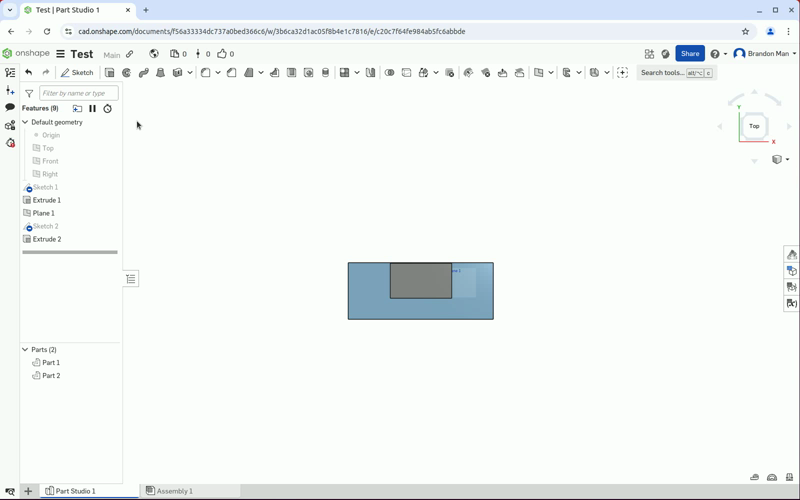
key(shift+h)
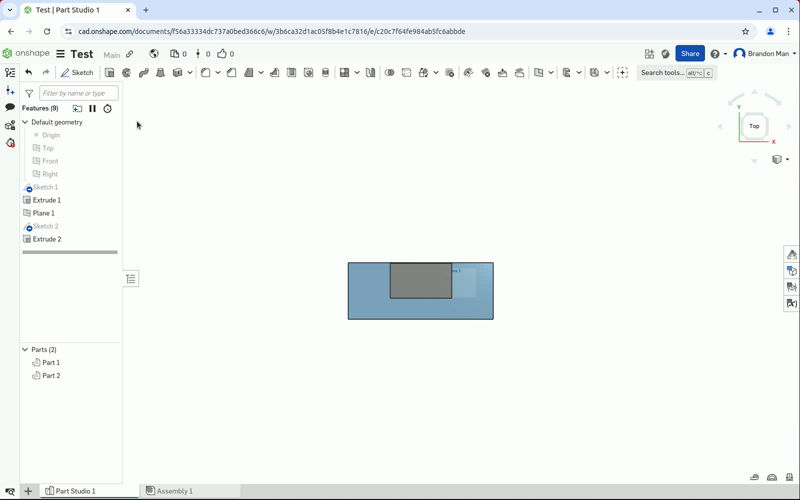
key(shift+h)
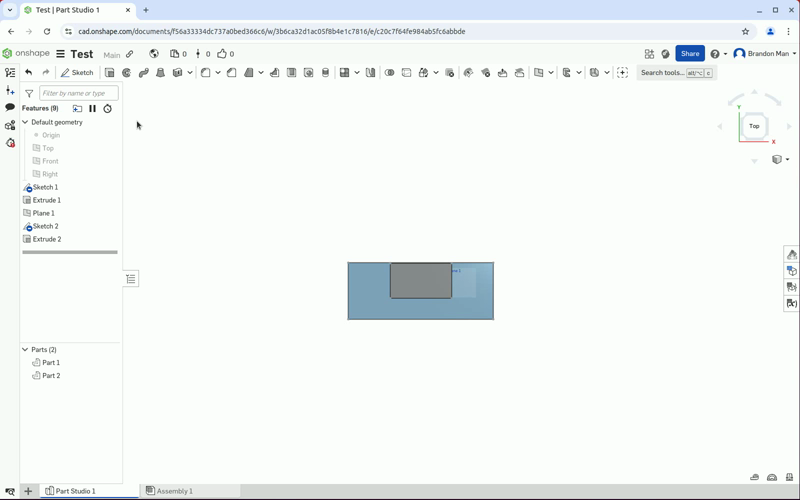
key(shift+7)
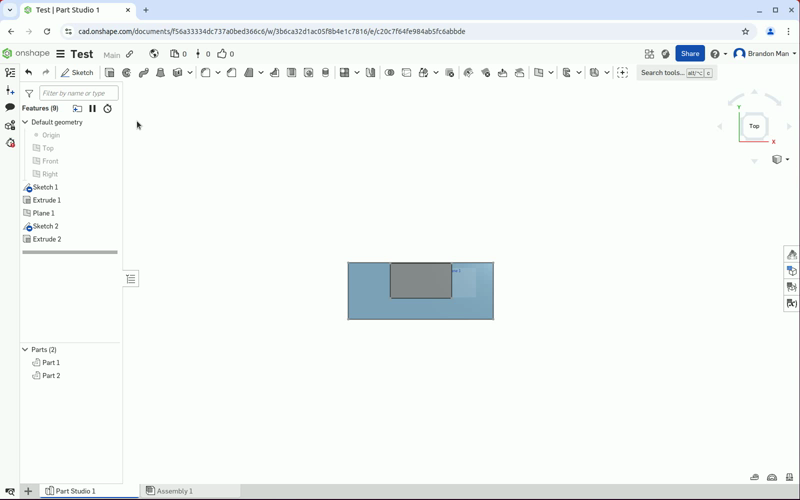
key(up, 3)
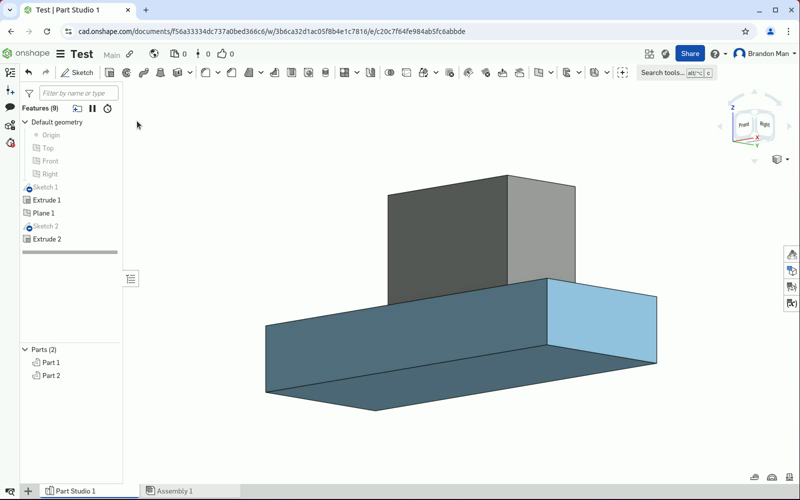
key(left, 3)
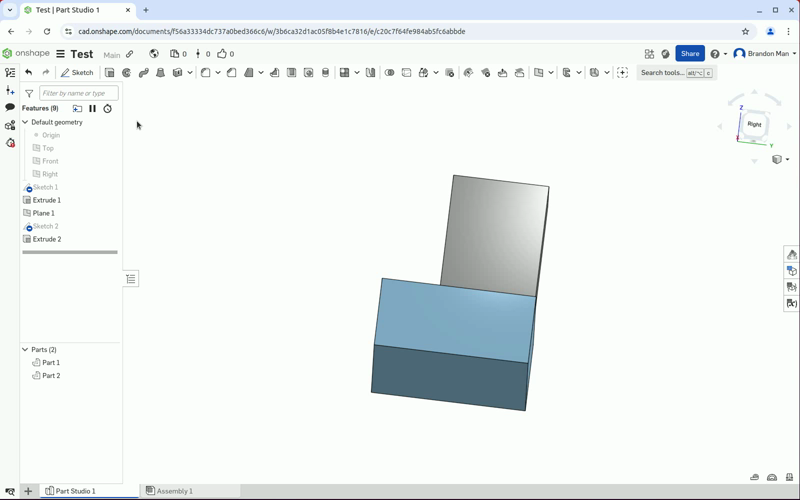
key(right, 3)
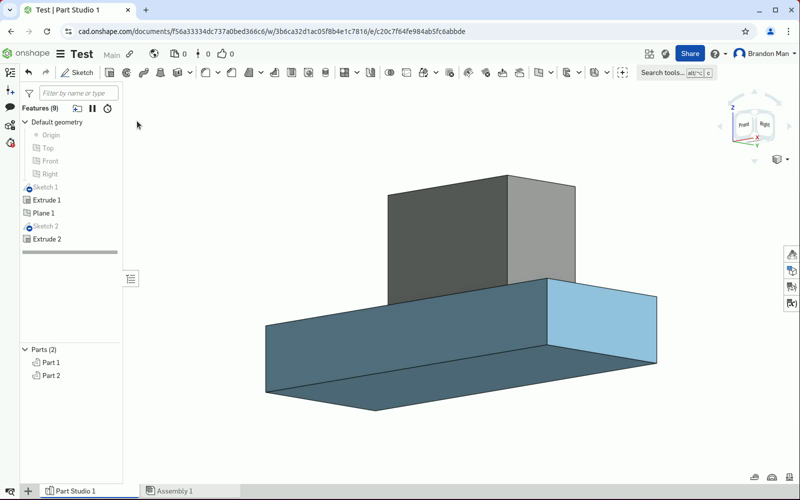
key(down, 3)
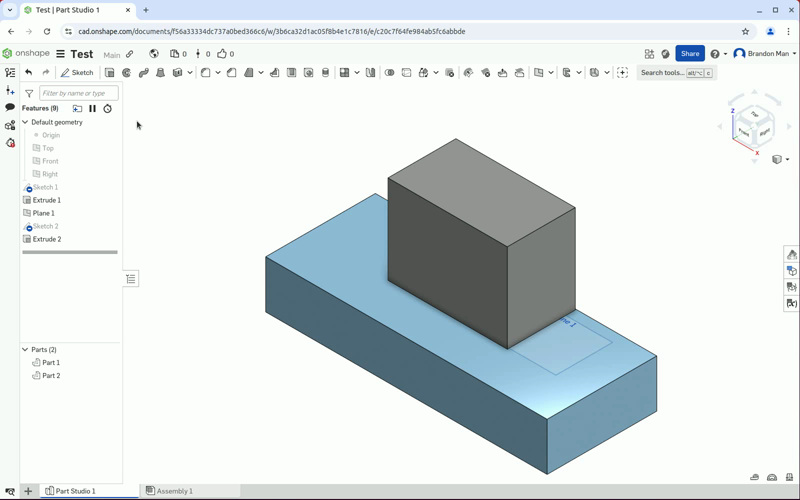
mouse_move(73, 189)
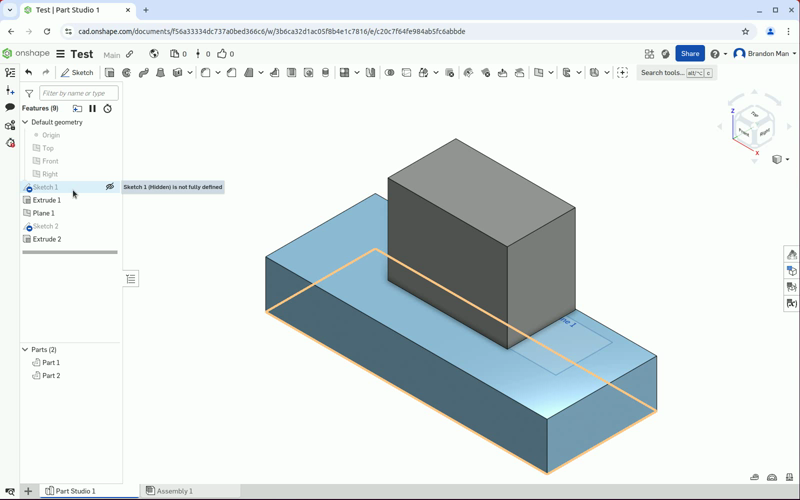
click(73, 189)